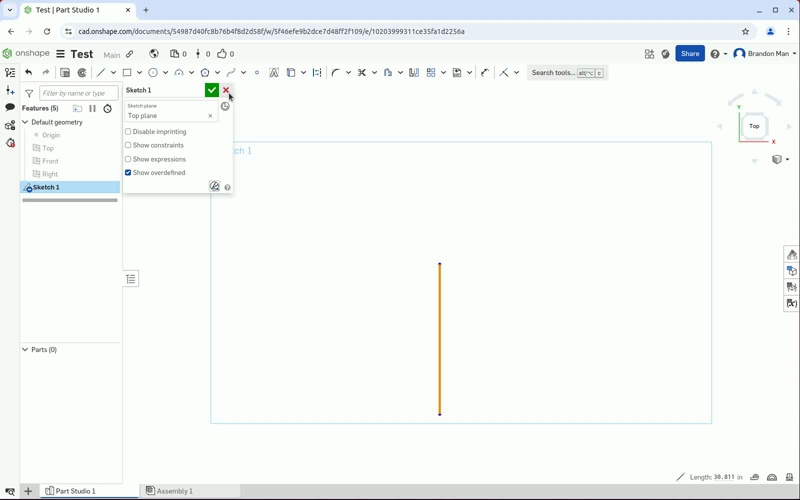
key(shift+h)
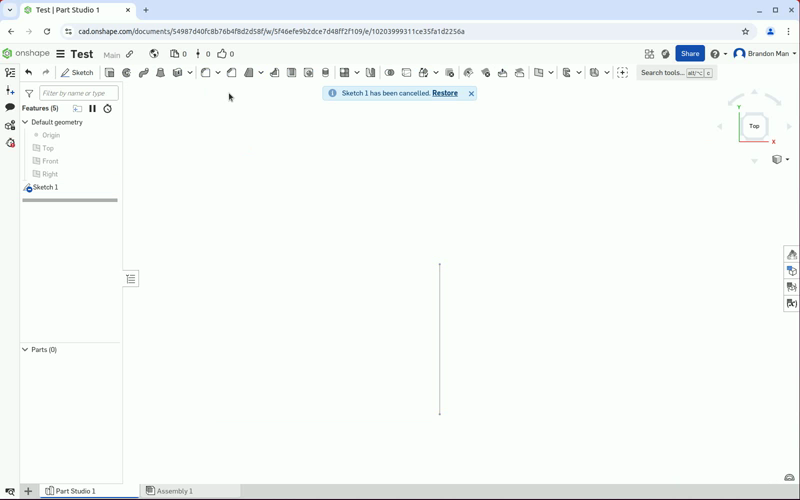
key(shift+s)
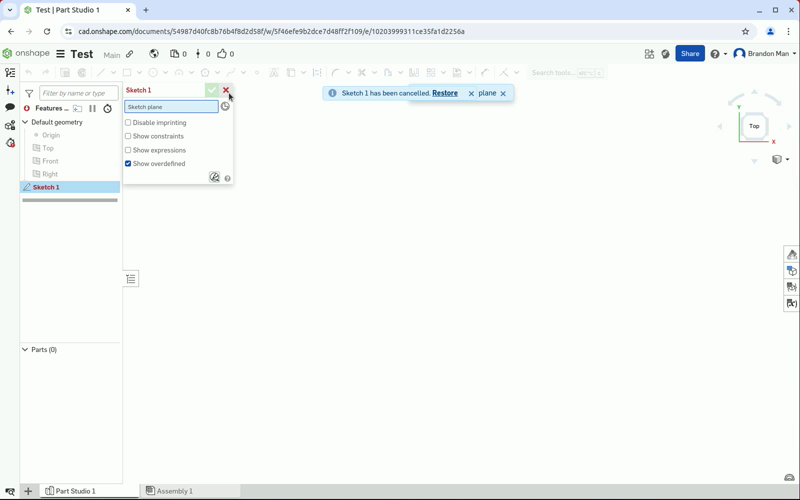
mouse_move(73, 150)
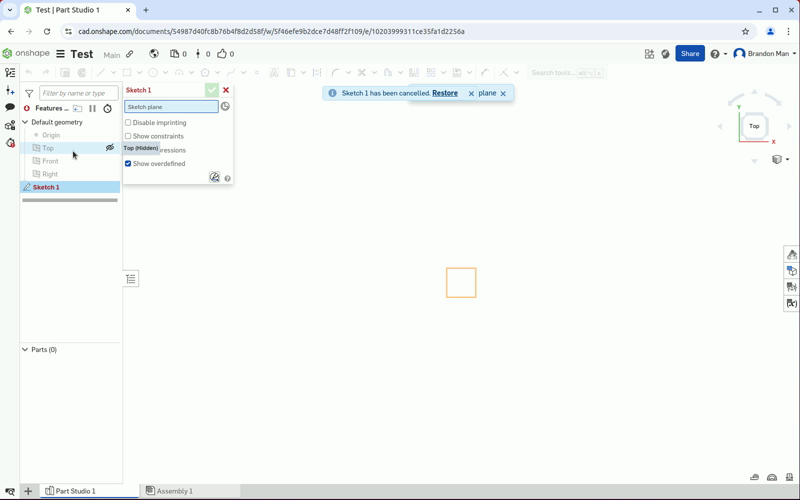
click(73, 150)
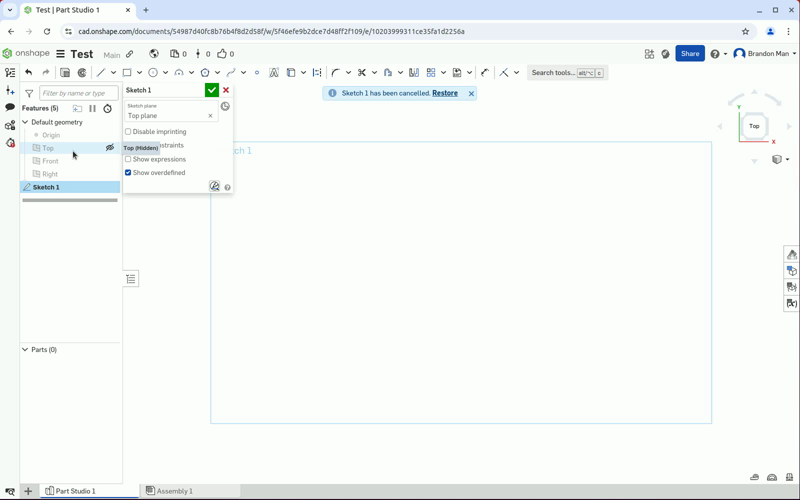
mouse_move(73, 352)
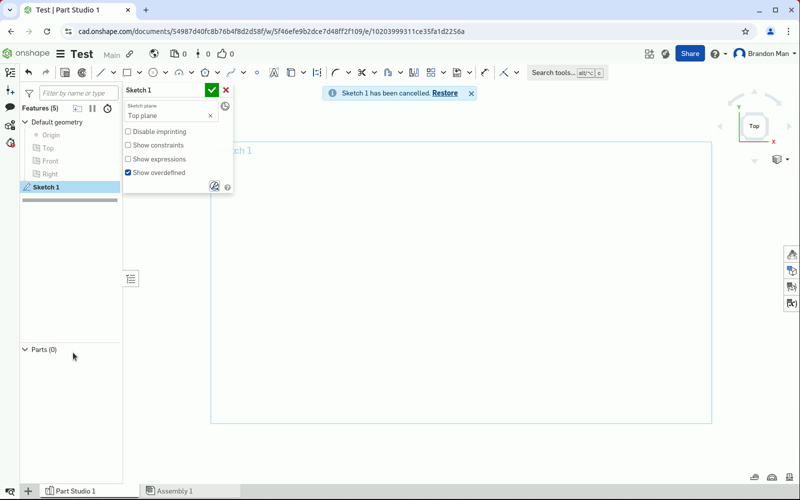
key(y)
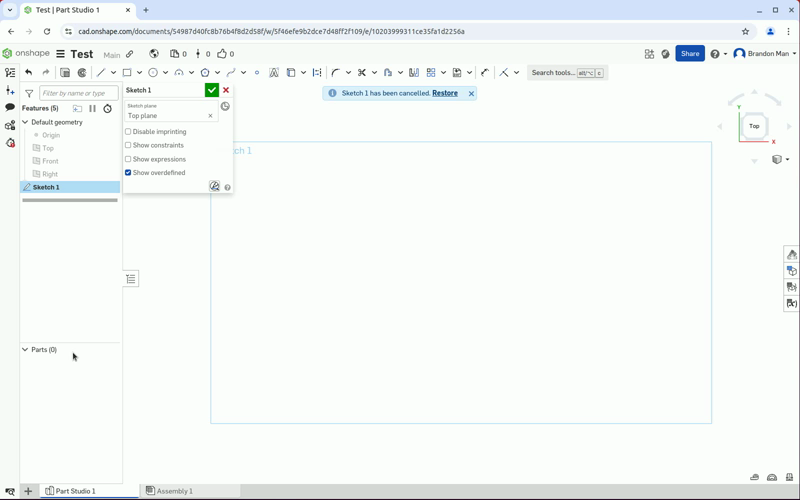
key(l)
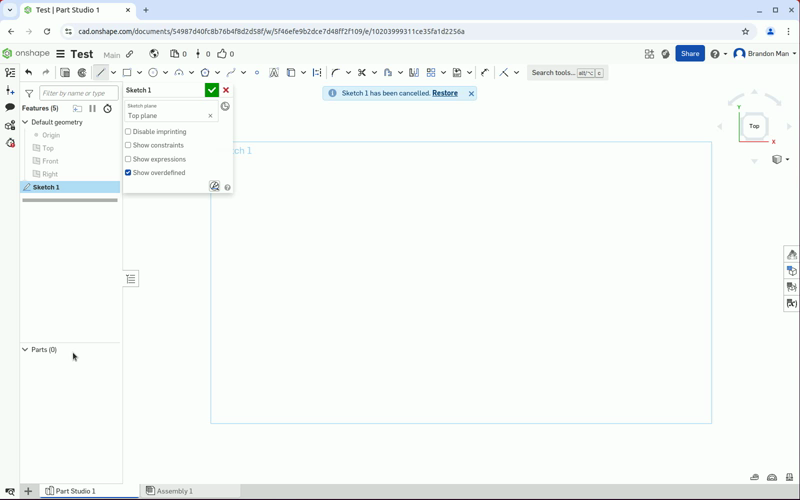
key_down(shift)
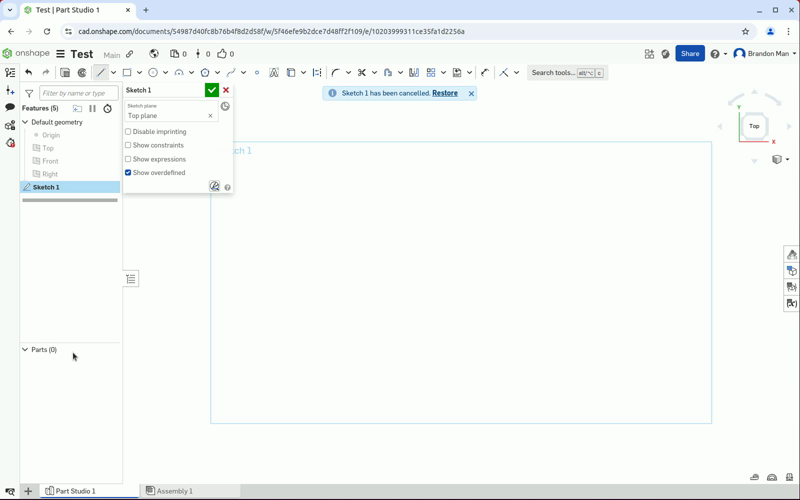
mouse_move(349, 282)
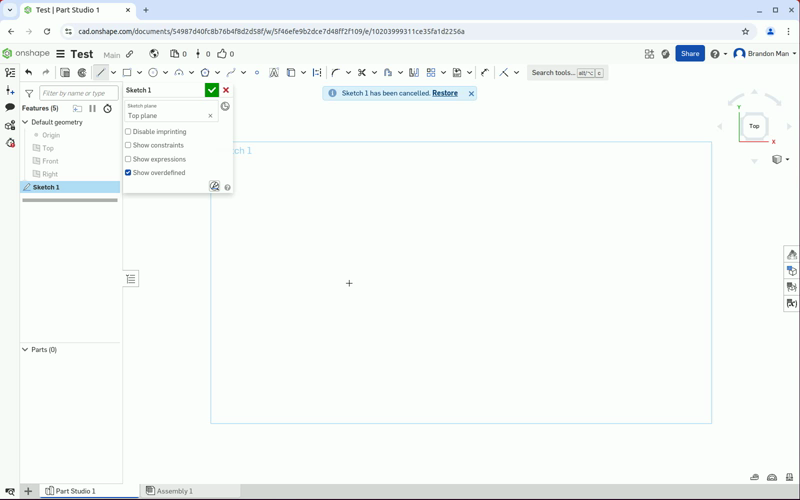
click(349, 282)
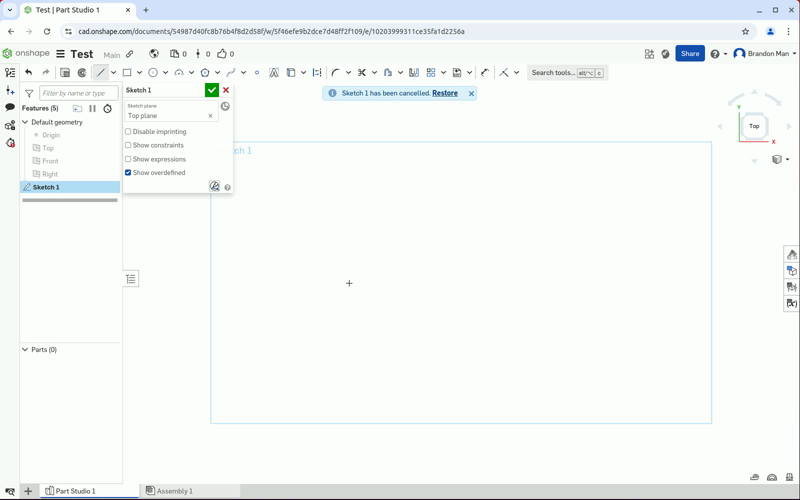
key_up(shift)
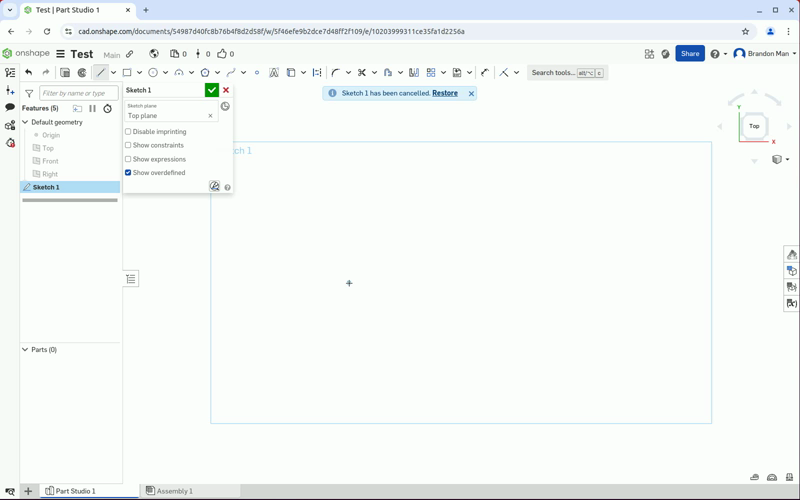
key_down(shift)
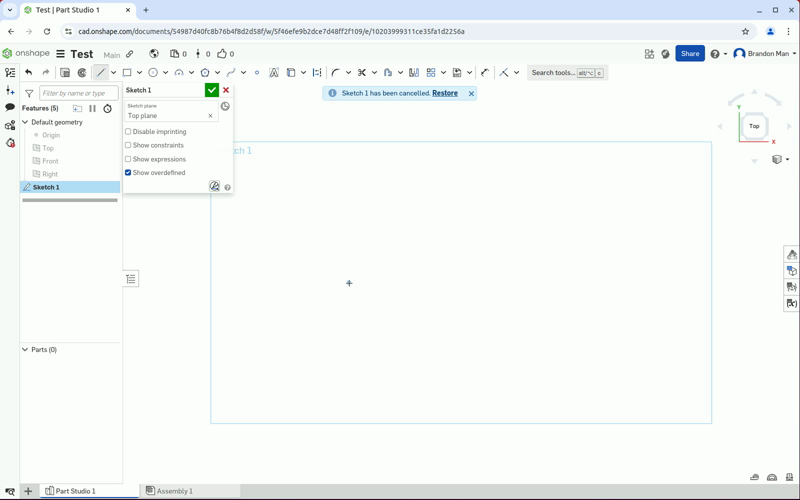
mouse_move(405, 378)
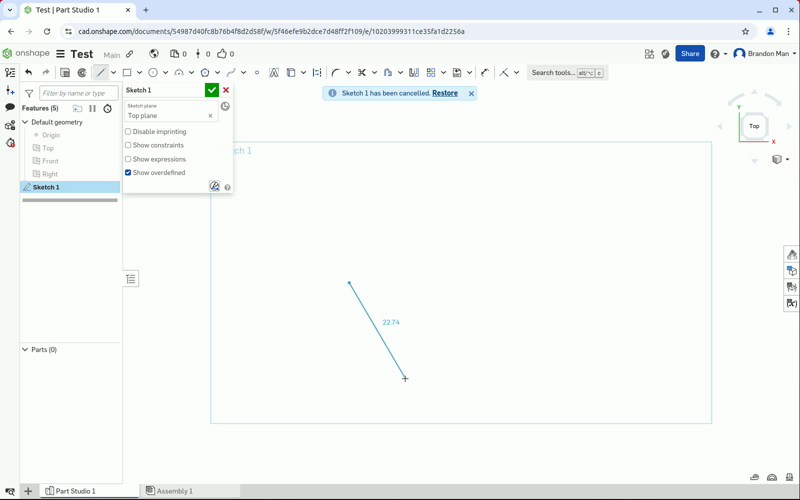
click(405, 378)
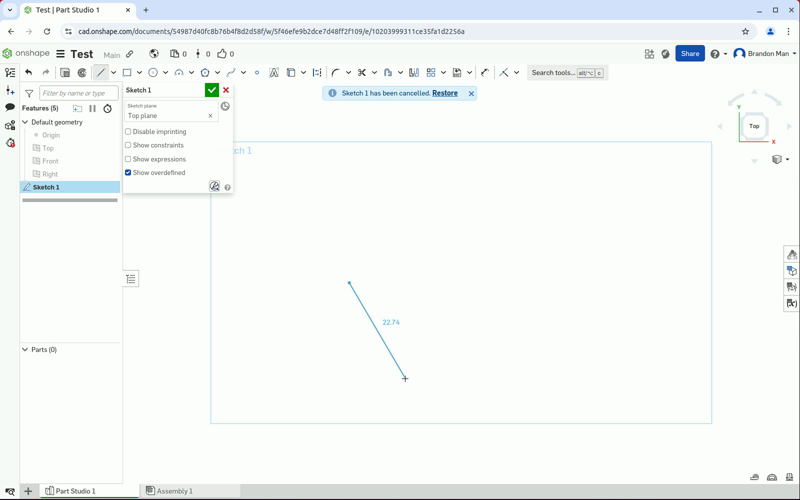
key_up(shift)
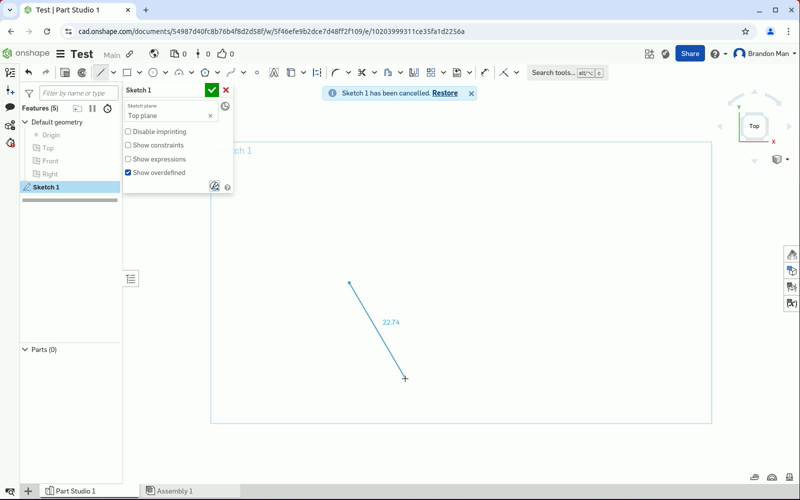
key_down(shift)
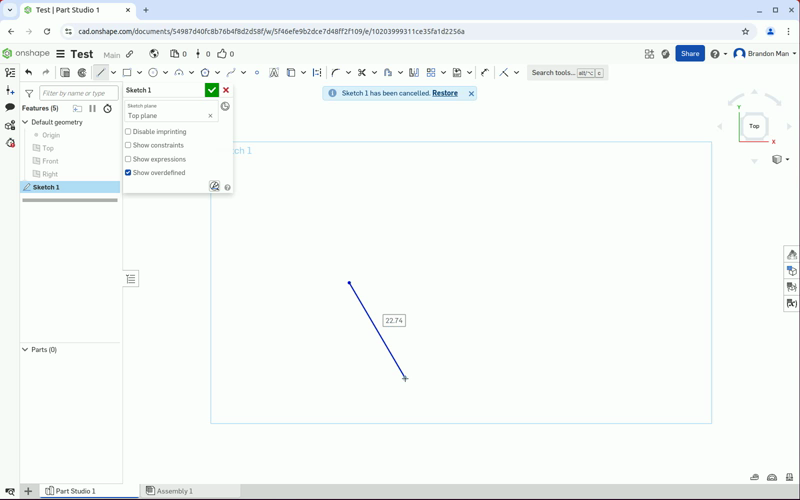
mouse_move(514, 378)
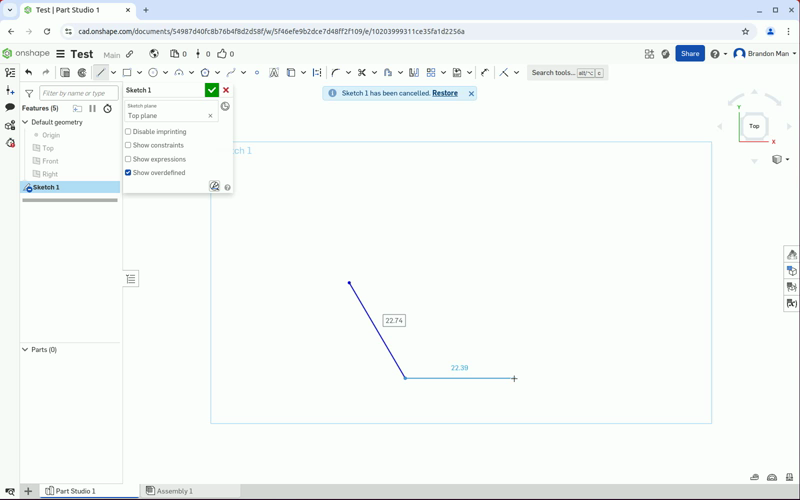
click(514, 378)
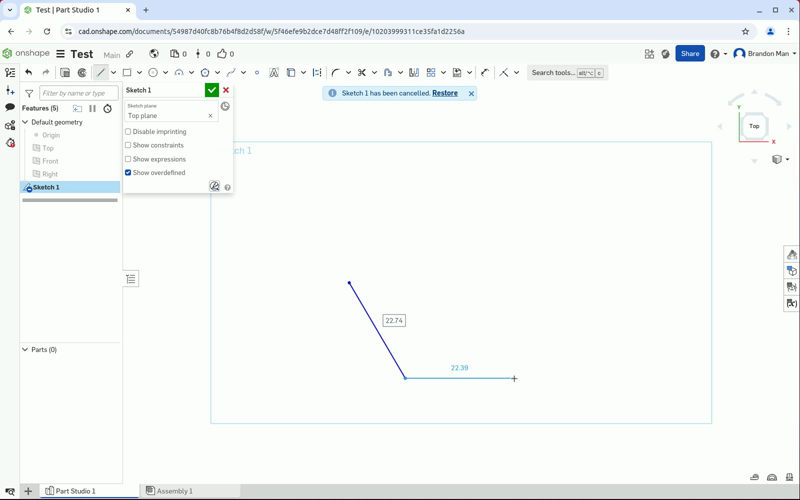
key_up(shift)
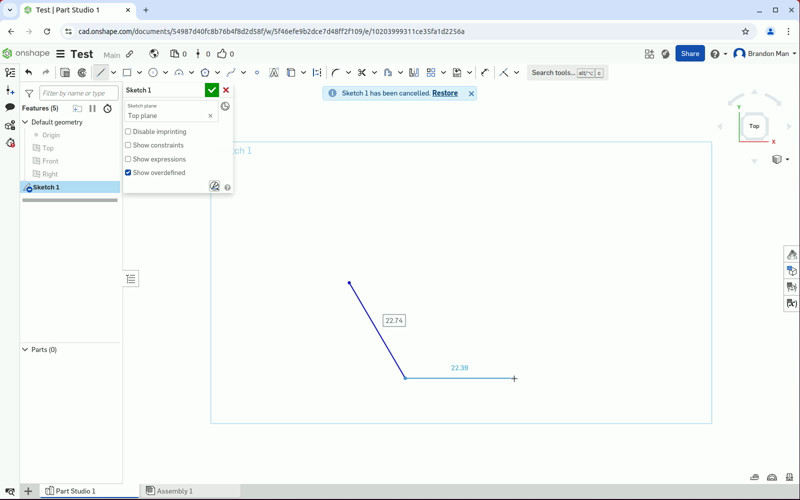
key_down(shift)
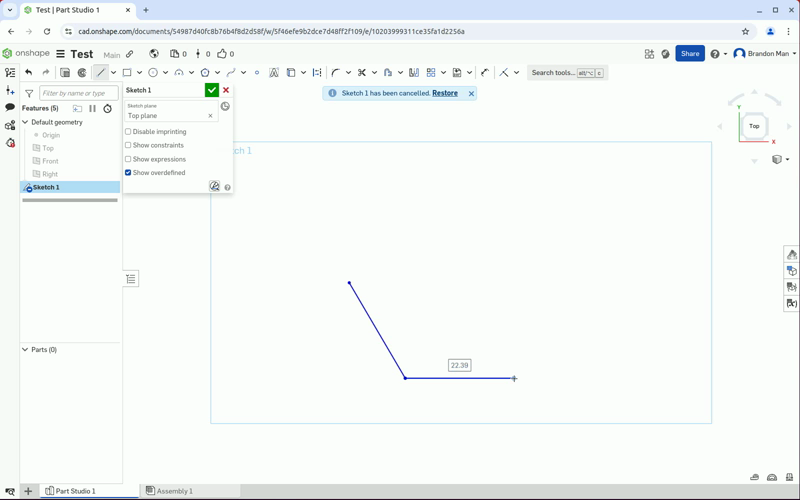
mouse_move(569, 282)
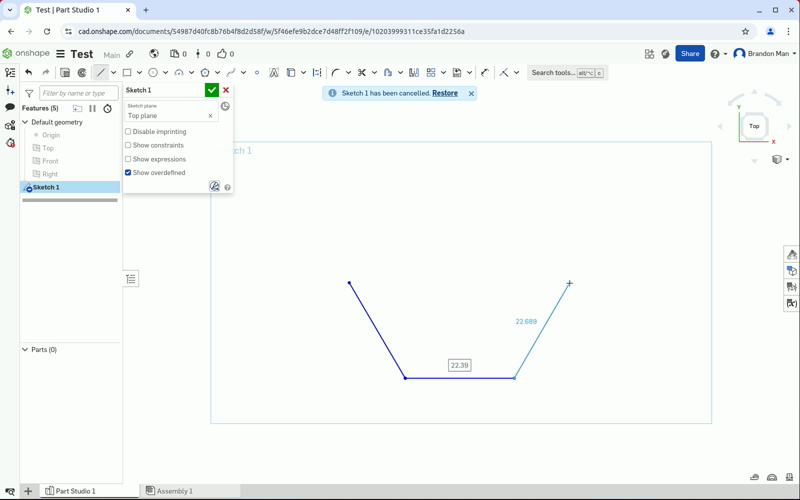
click(569, 282)
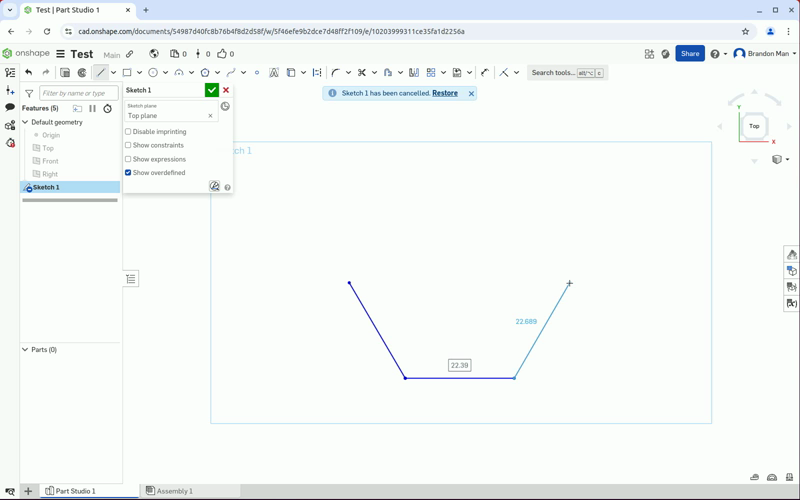
key_up(shift)
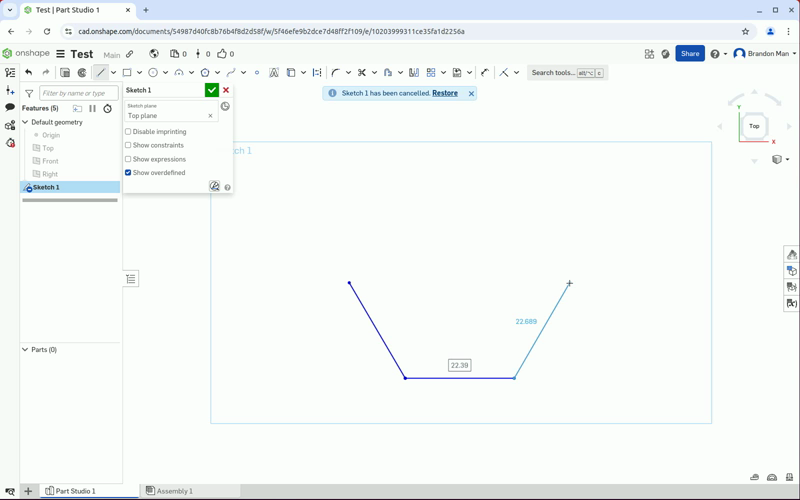
key_down(shift)
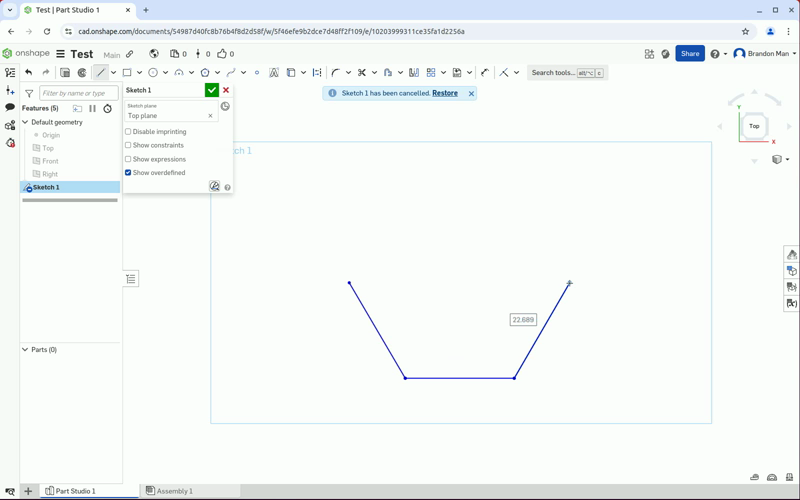
mouse_move(514, 187)
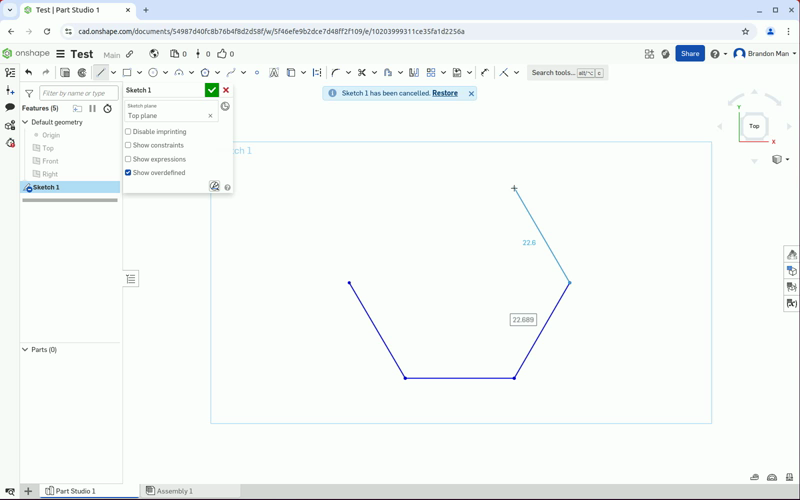
click(514, 187)
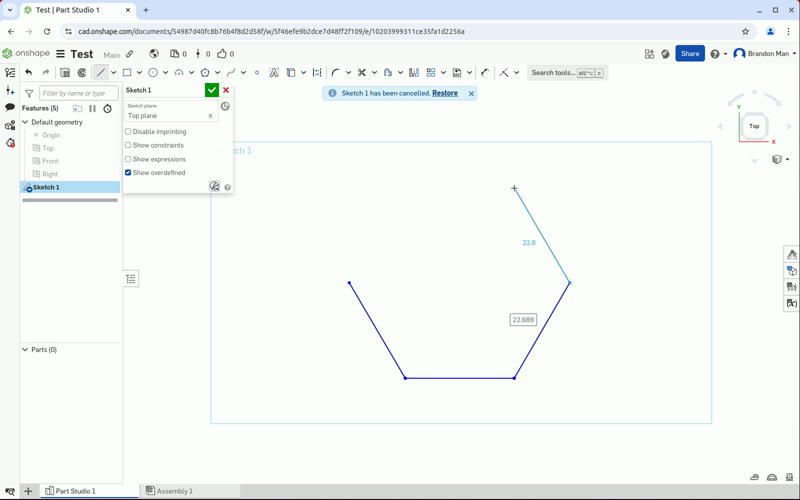
key_up(shift)
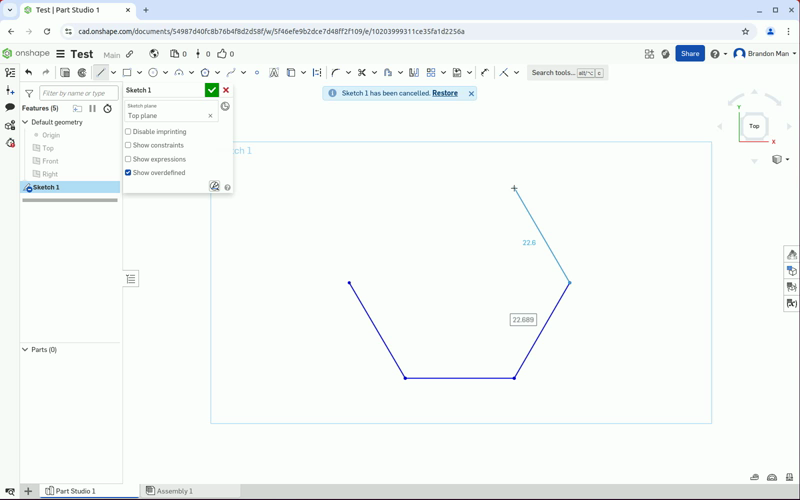
key_down(shift)
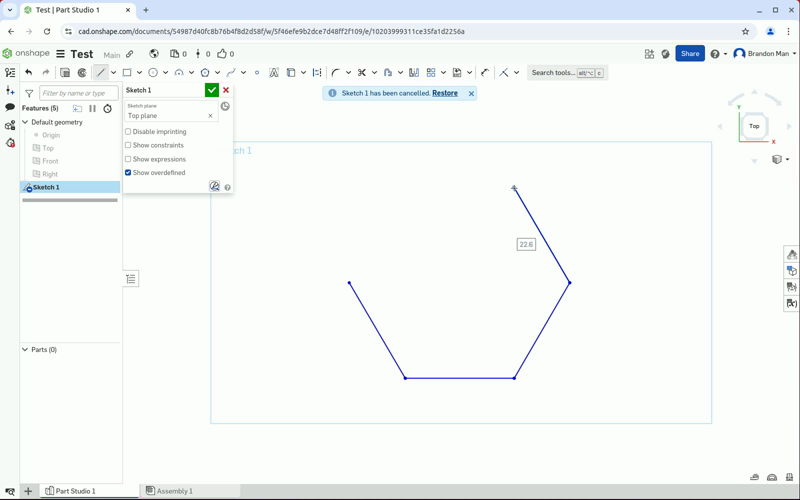
mouse_move(405, 187)
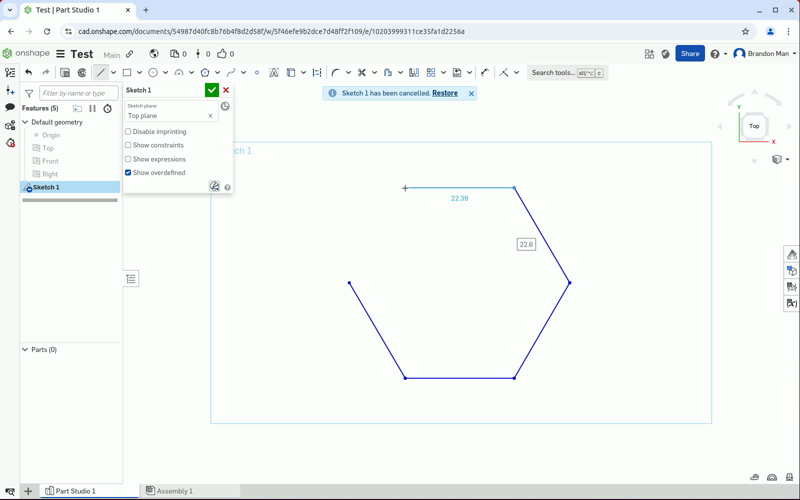
click(405, 187)
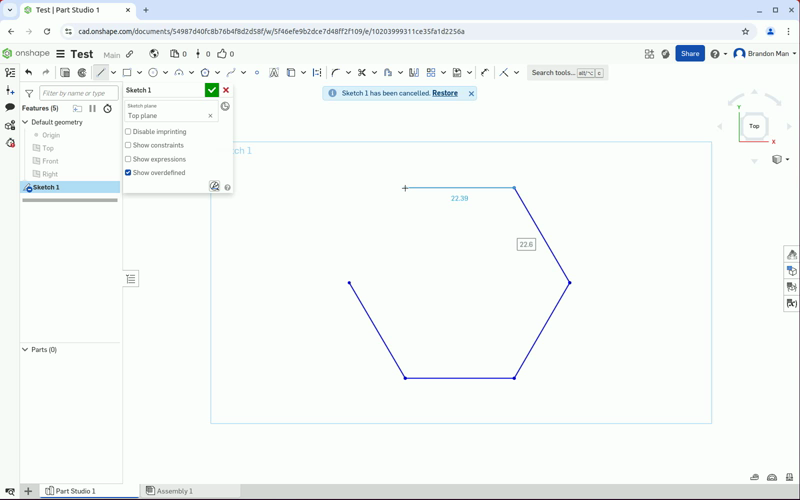
key_up(shift)
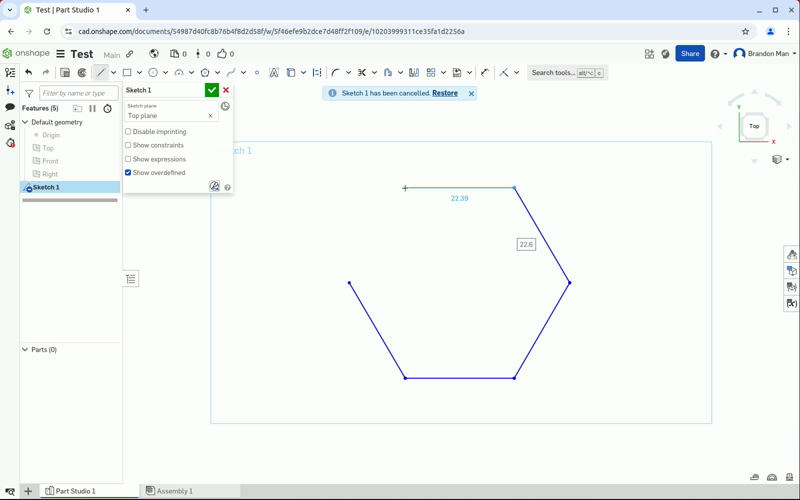
key_down(shift)
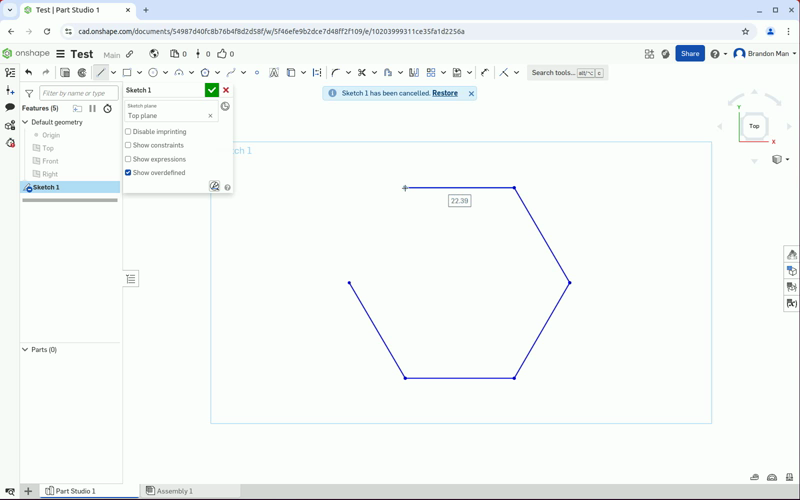
mouse_move(349, 282)
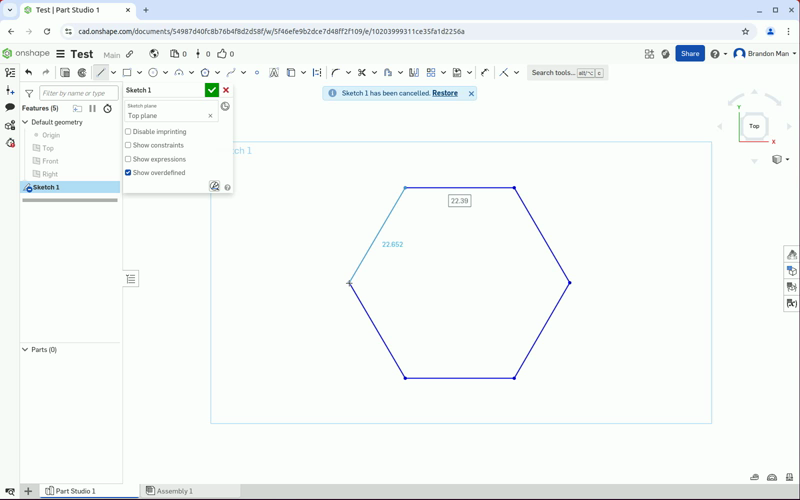
key_up(shift)
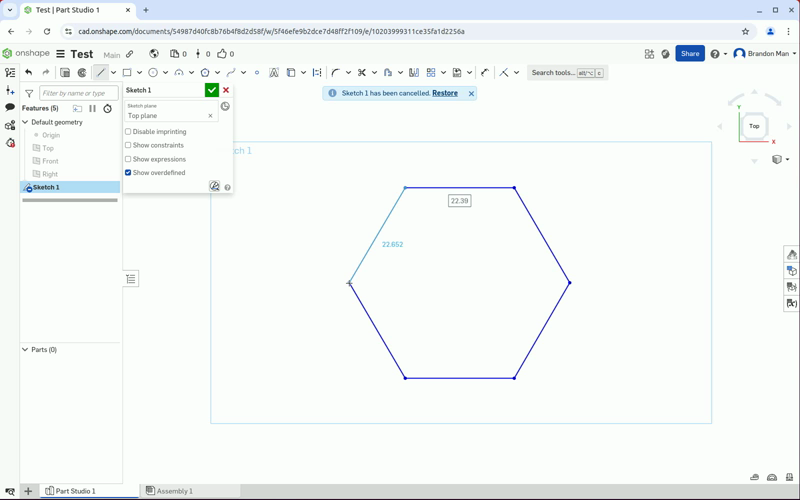
click(349, 282)
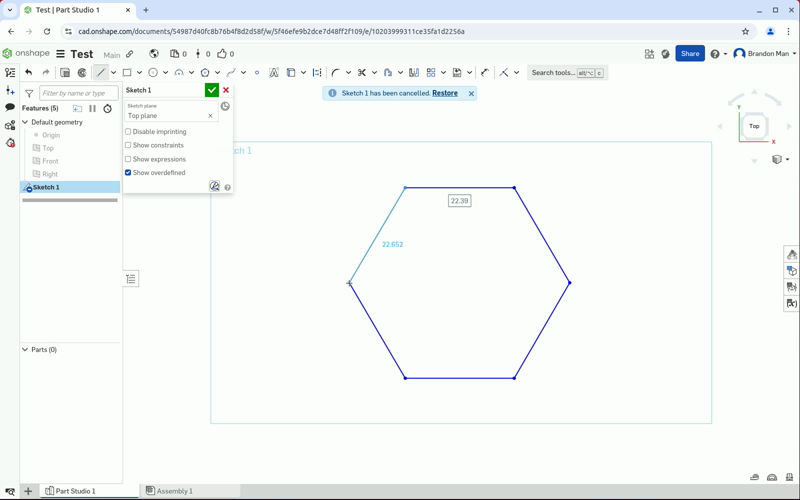
key(esc)
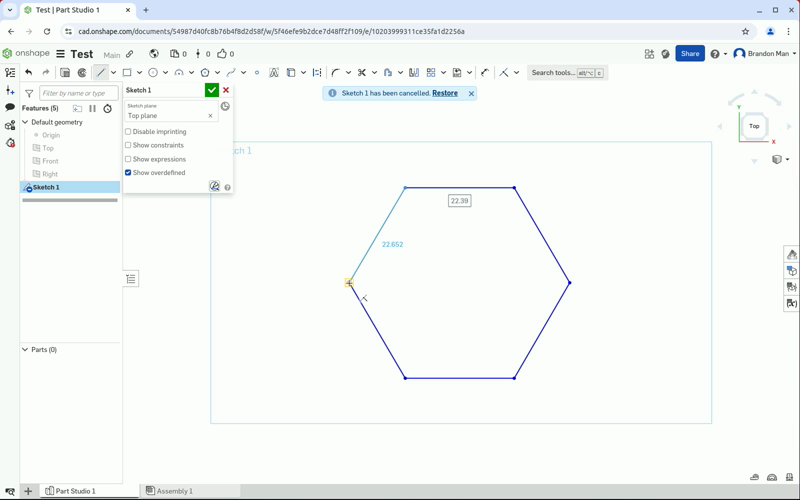
mouse_move(461, 257)
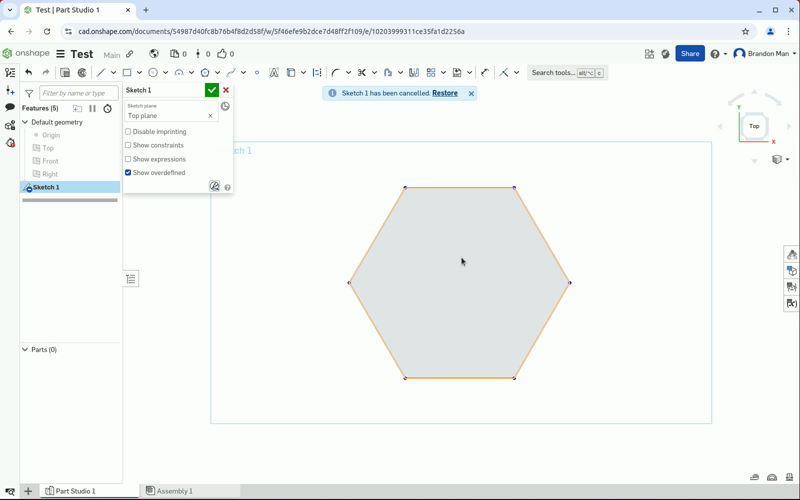
click(461, 257)
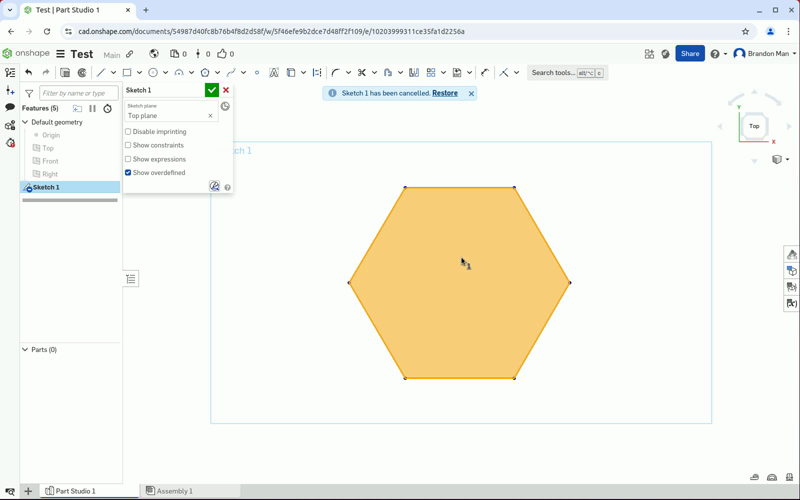
mouse_move(73, 352)
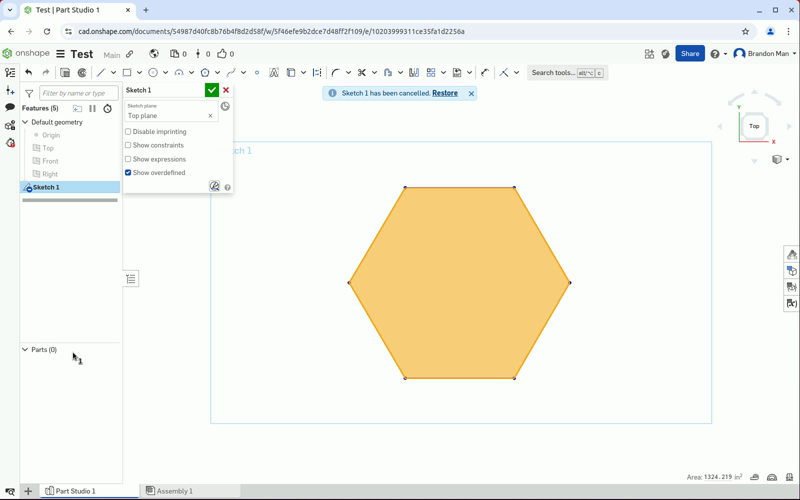
key(shift+y)
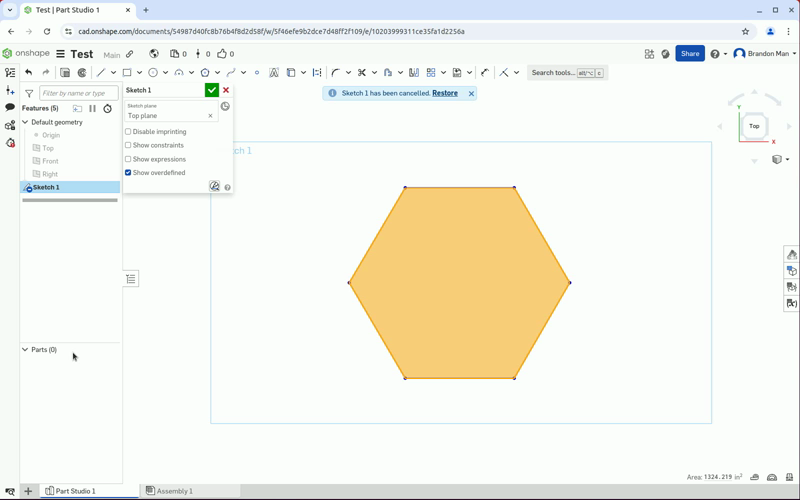
key(shift+e)
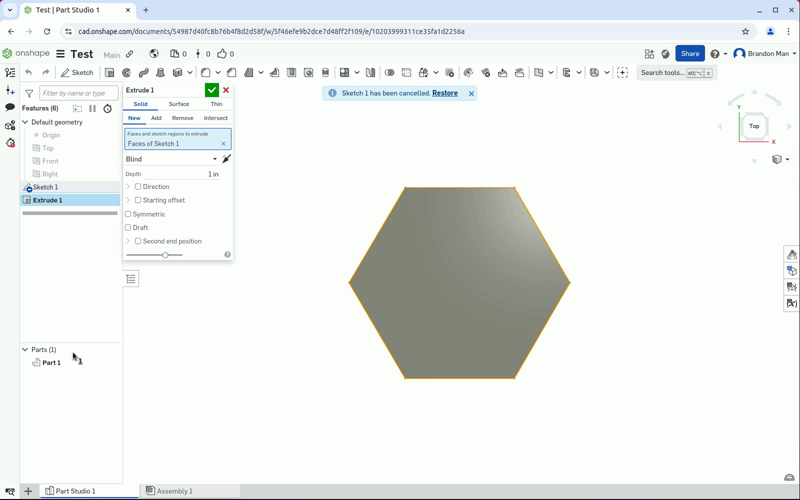
mouse_move(143, 106)
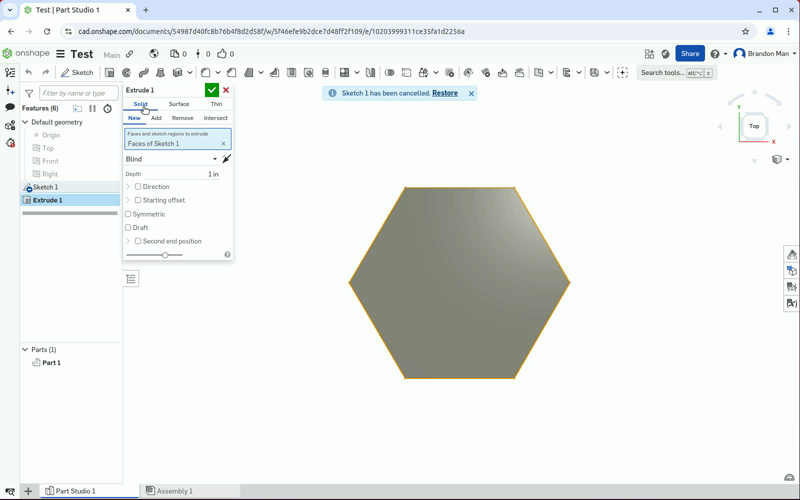
click(143, 106)
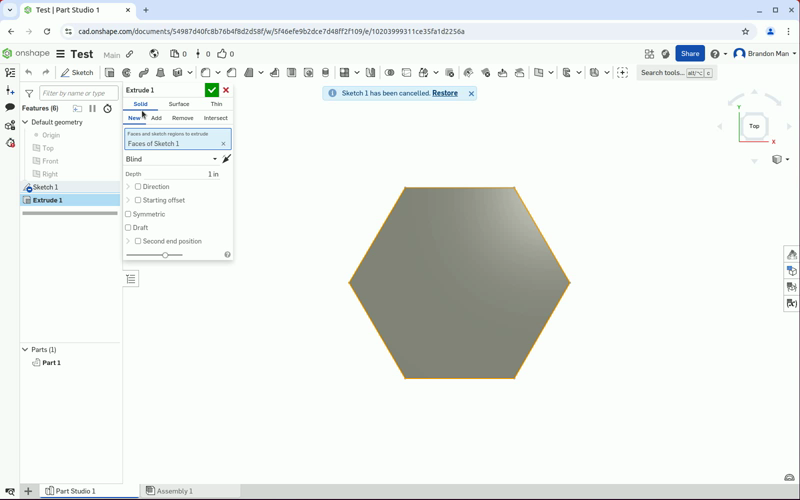
mouse_move(137, 120)
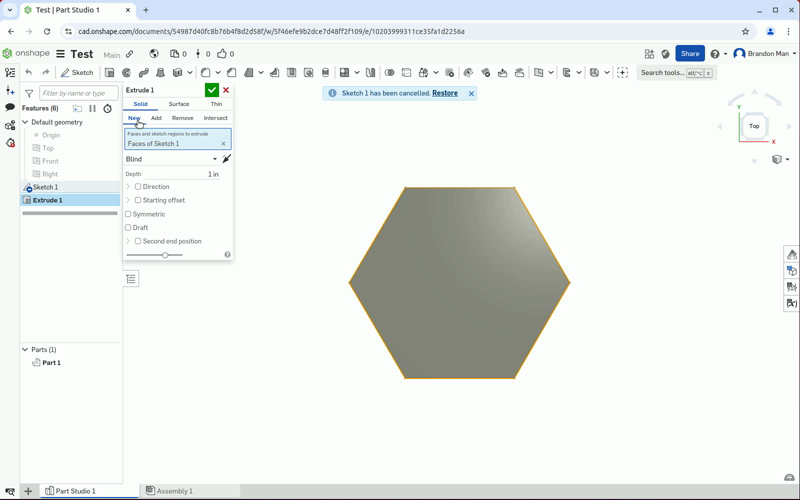
click(137, 120)
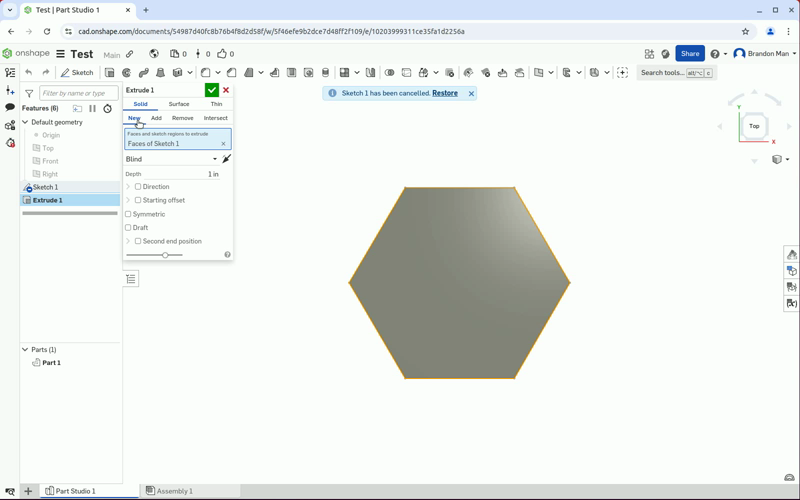
key(tab, 4)
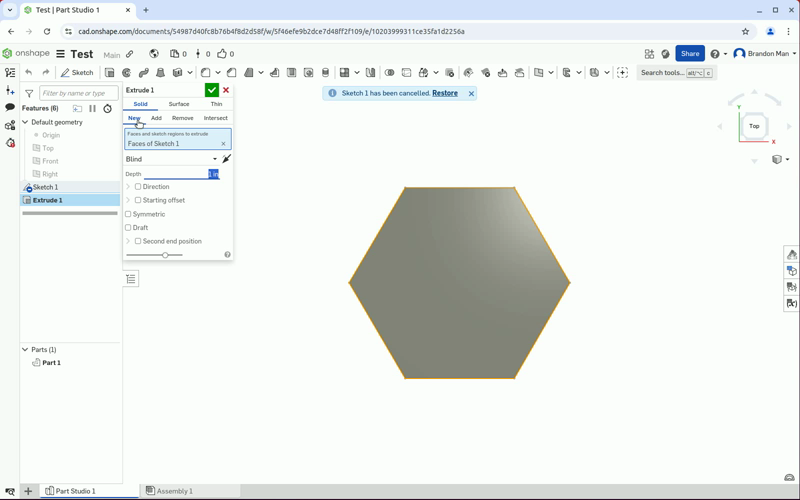
text(15.405)
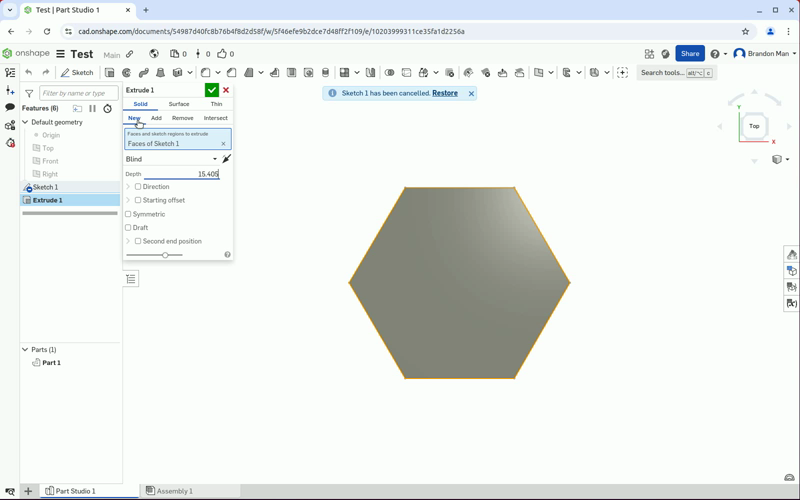
key(enter)
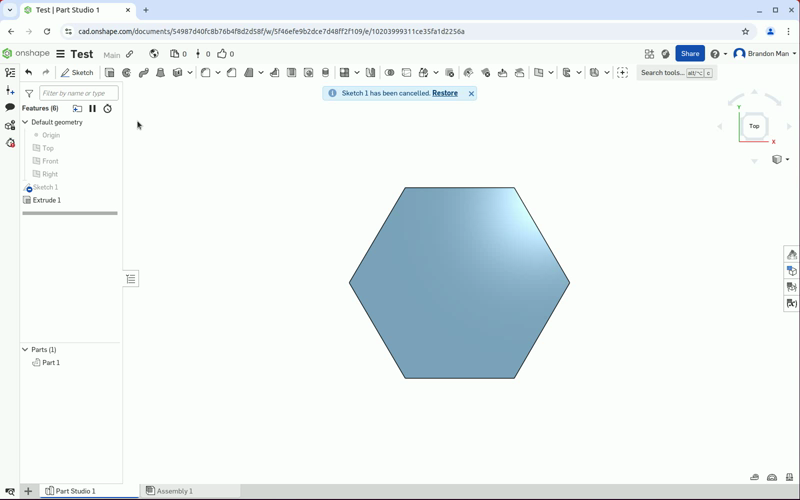
key(shift+h)
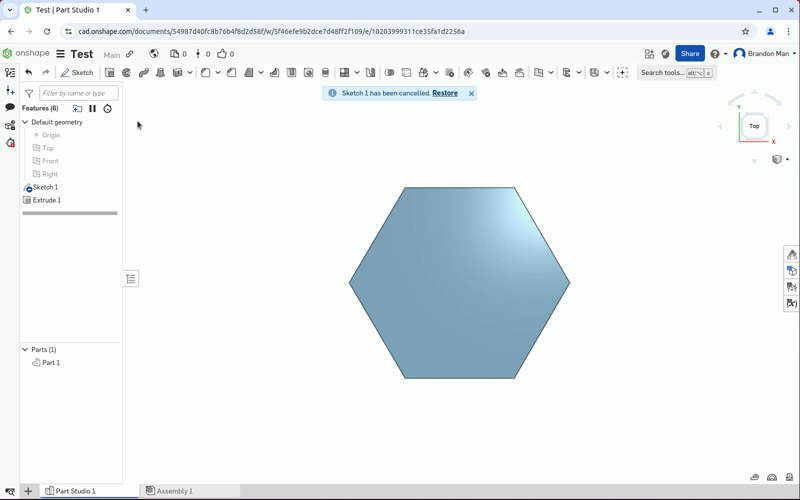
key(shift+h)
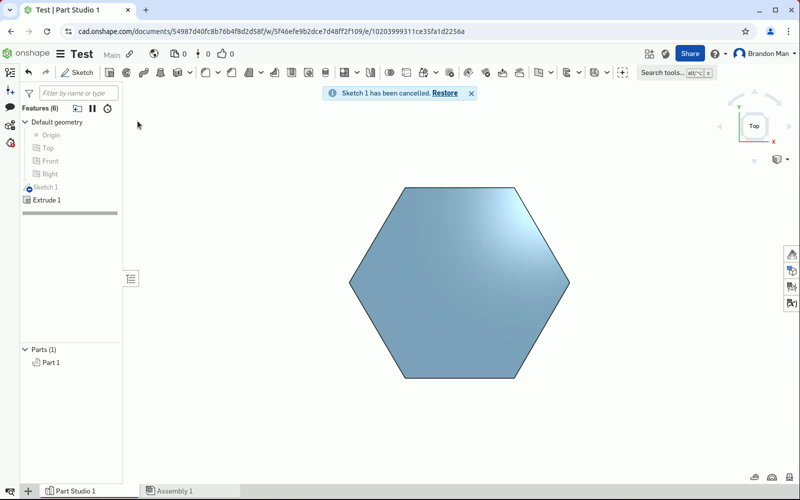
mouse_move(73, 189)
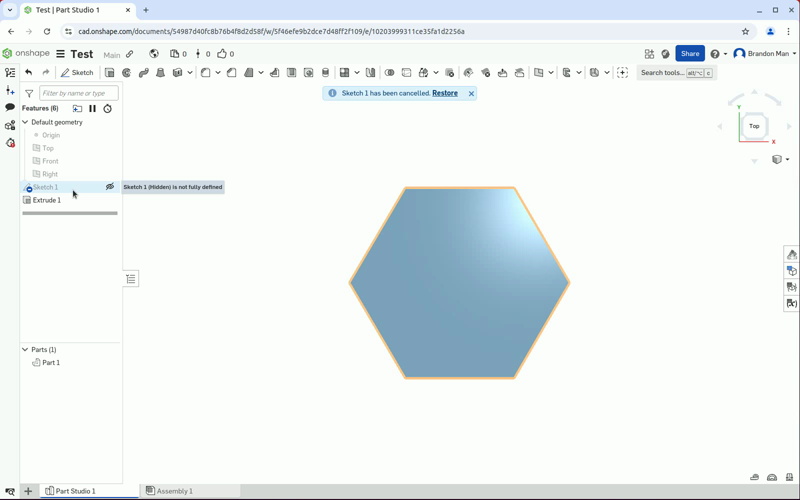
click(73, 189)
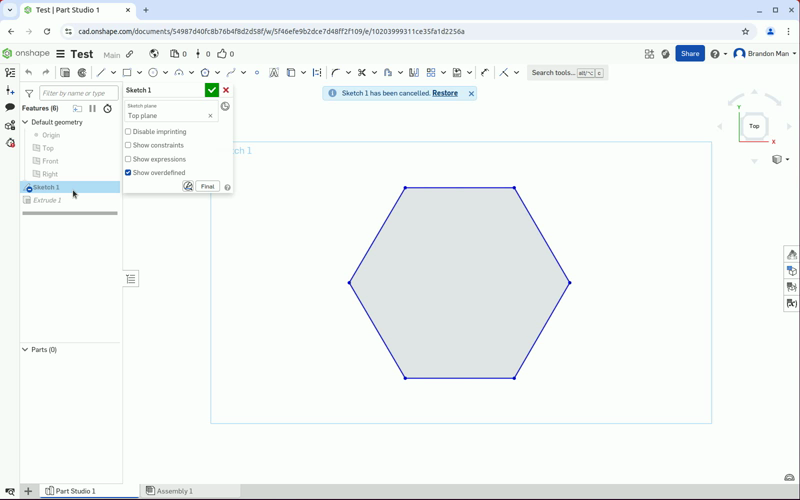
mouse_move(229, 92)
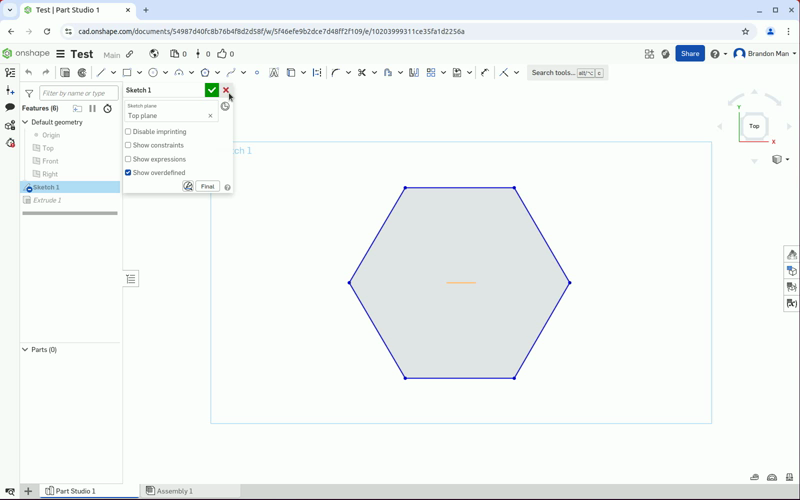
click(229, 92)
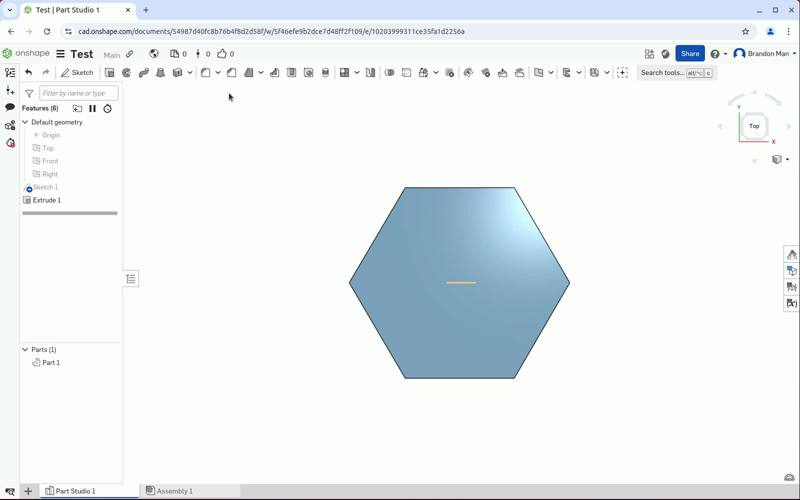
mouse_move(541, 75)
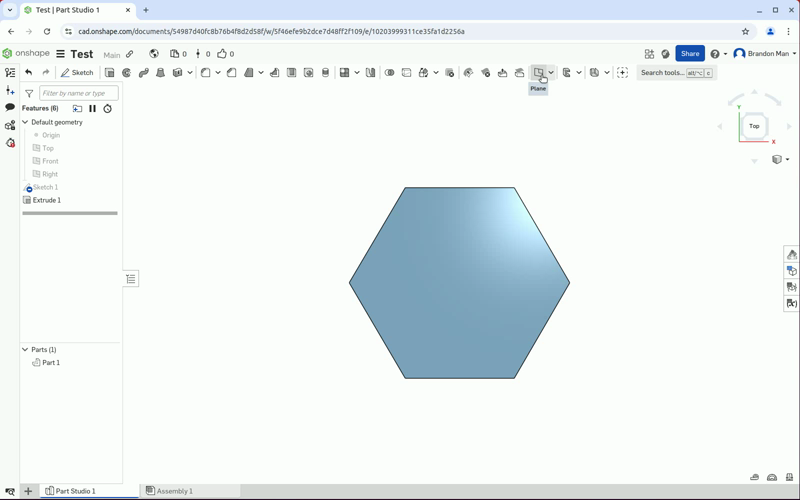
click(541, 75)
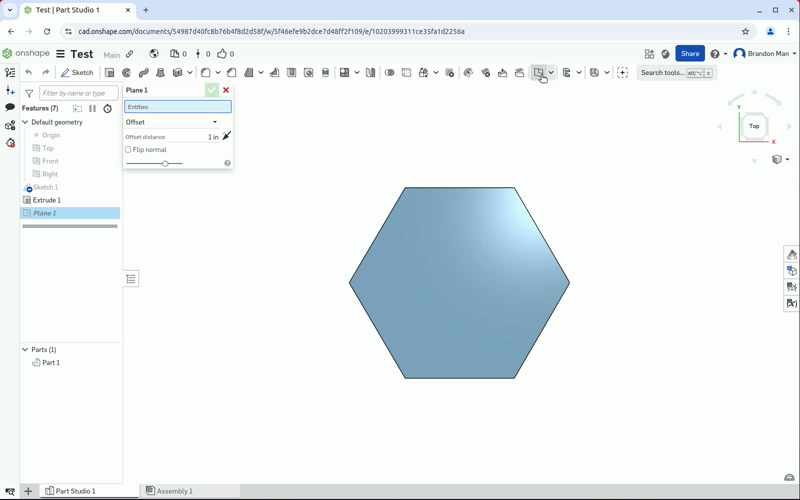
mouse_move(73, 150)
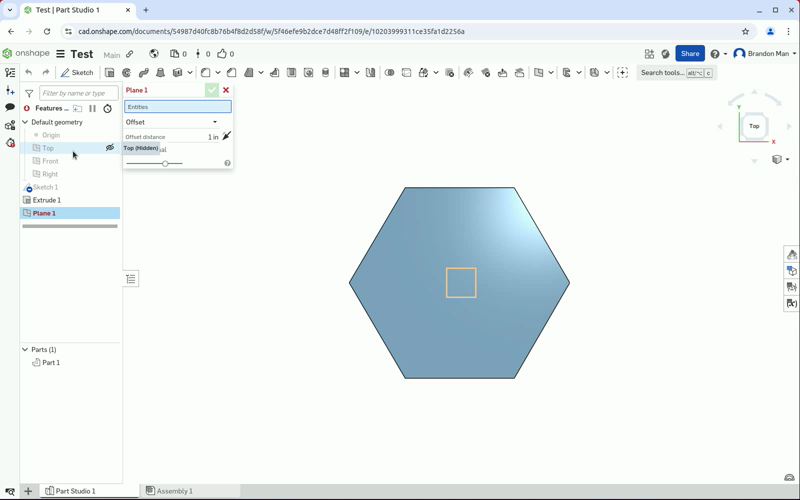
click(73, 150)
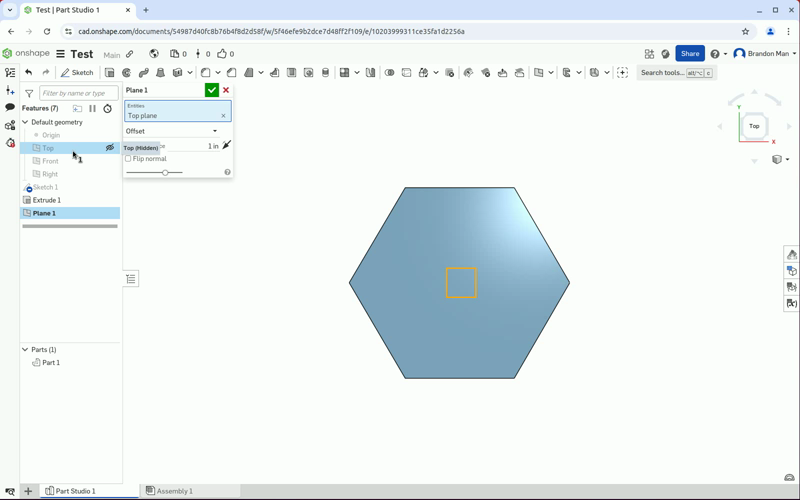
key(tab, 2)
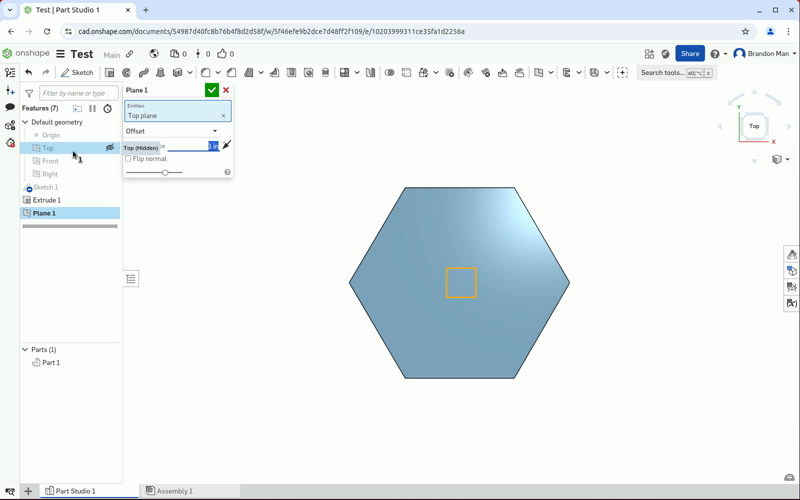
text(15.405)
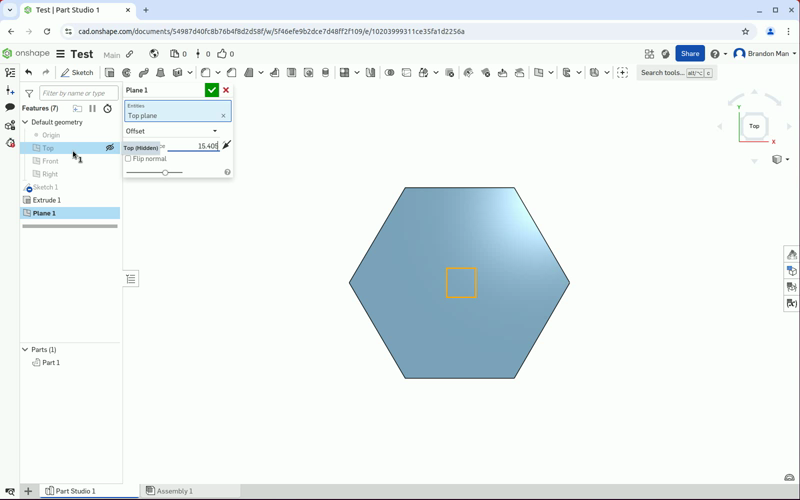
key(enter, 2)
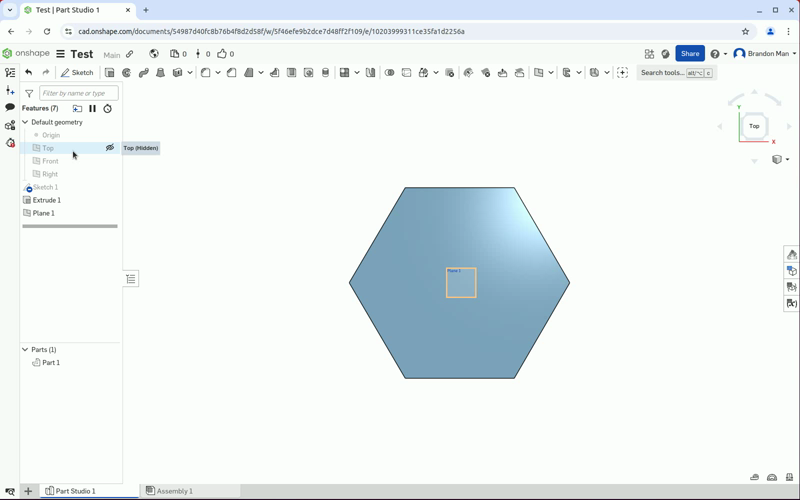
key(shift+s)
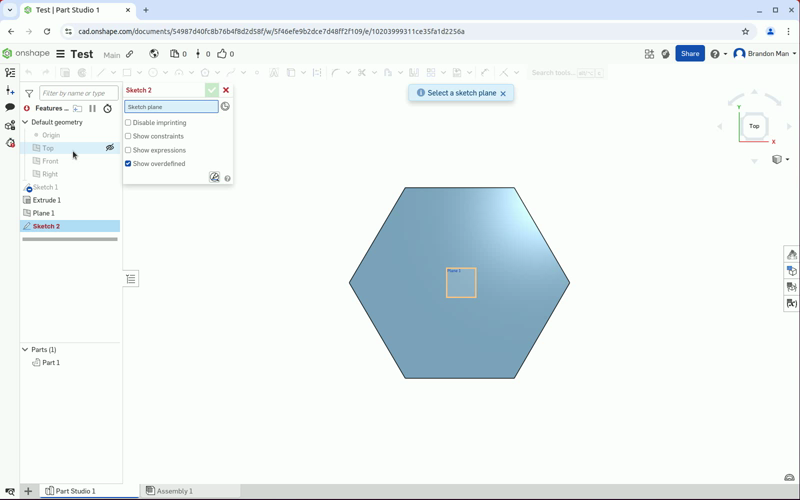
mouse_move(73, 215)
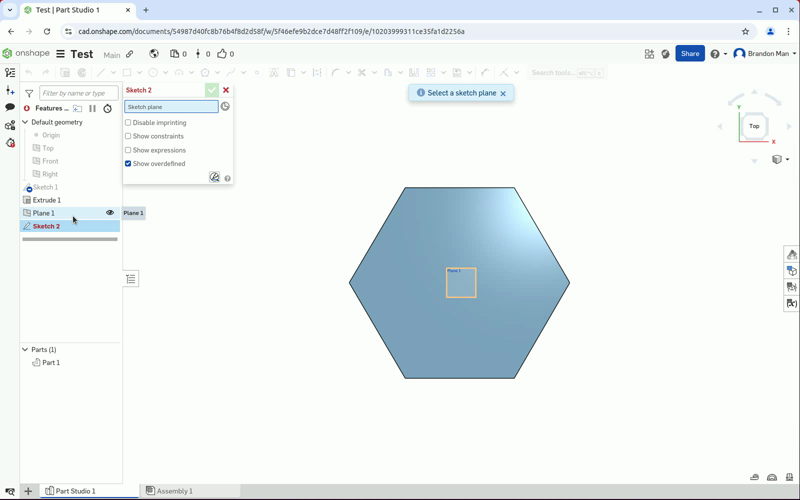
click(73, 215)
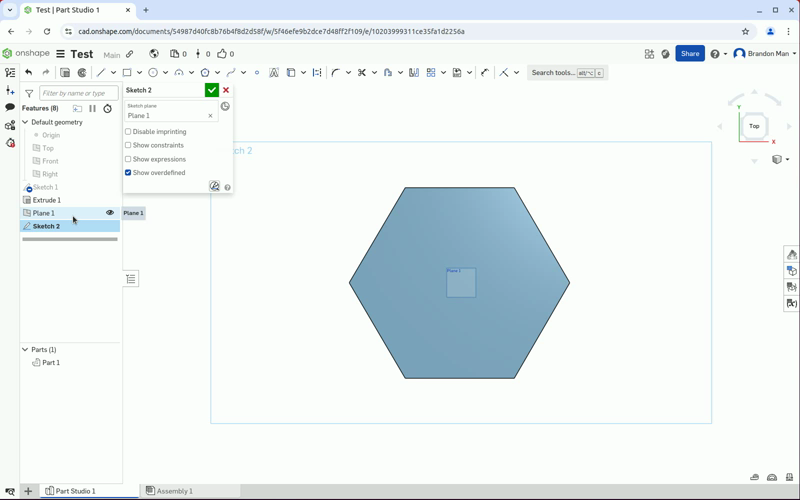
mouse_move(73, 352)
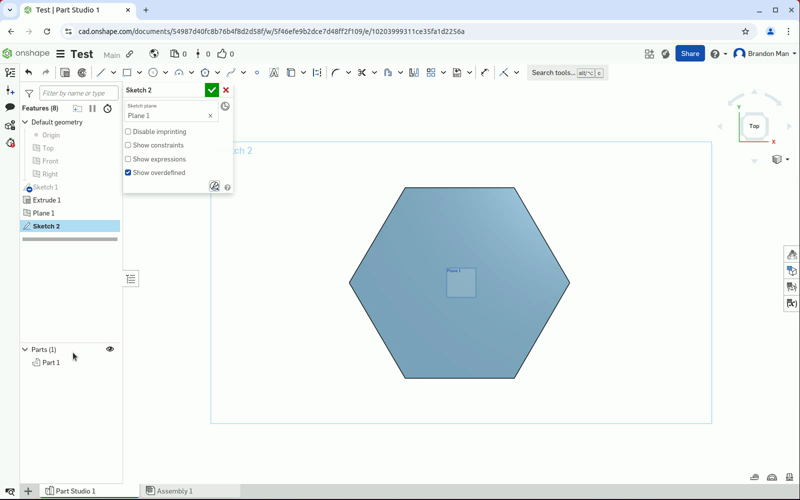
key(y)
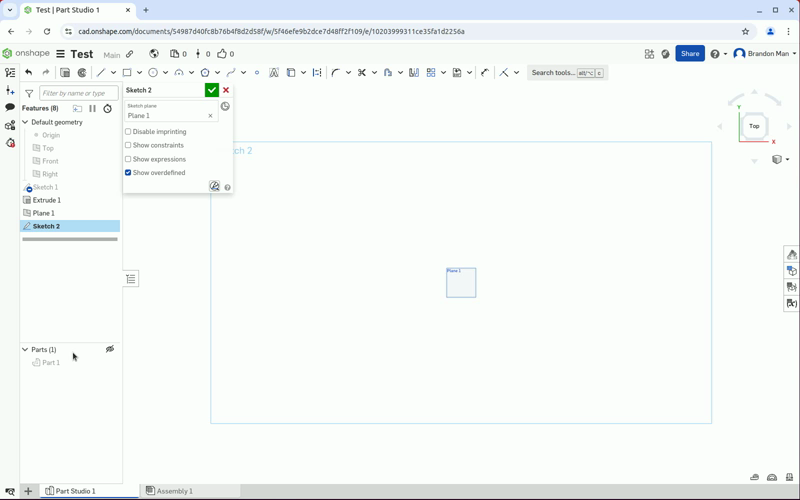
key(c)
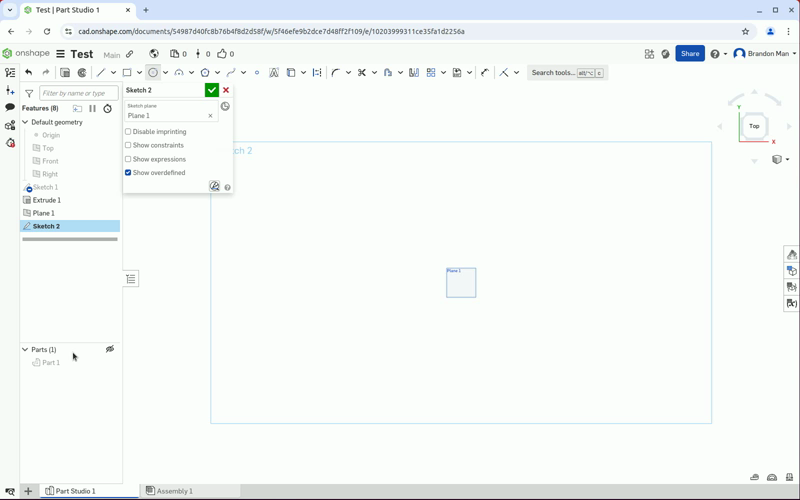
key_down(shift)
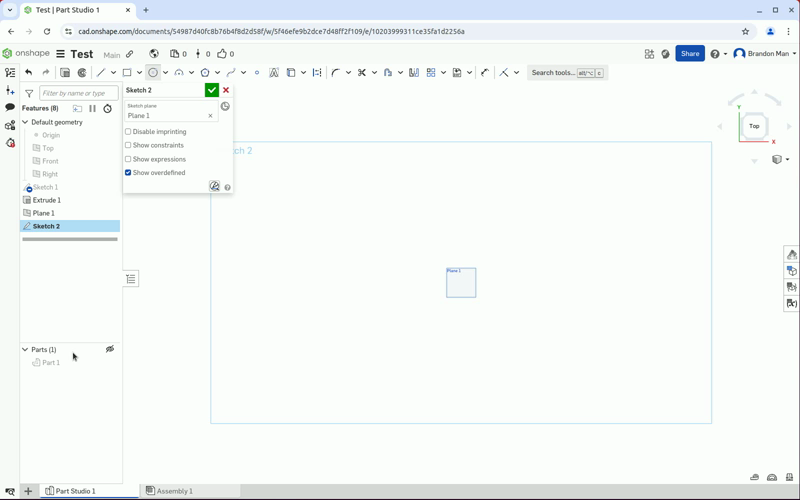
mouse_move(461, 282)
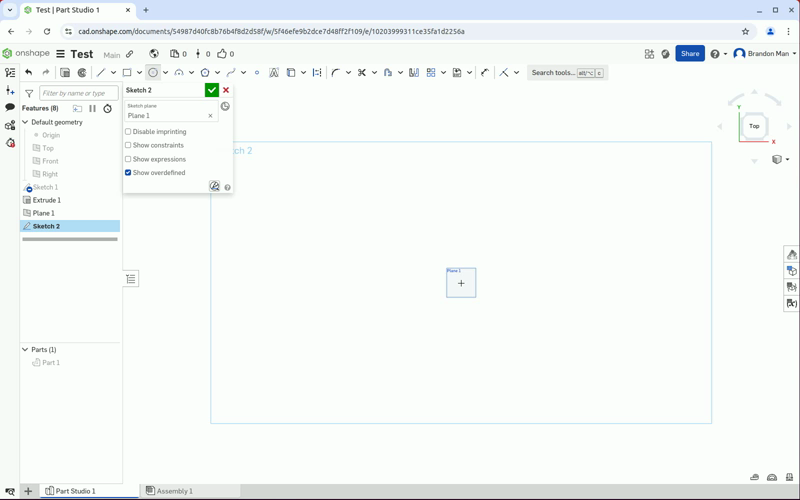
click(461, 282)
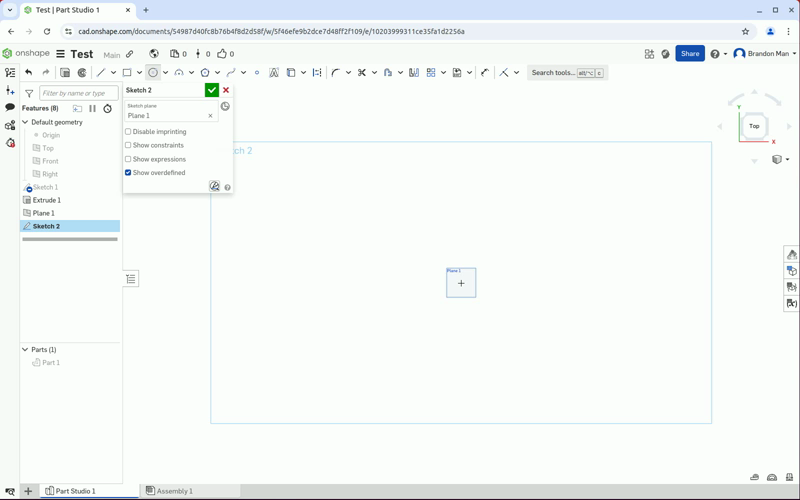
key_up(shift)
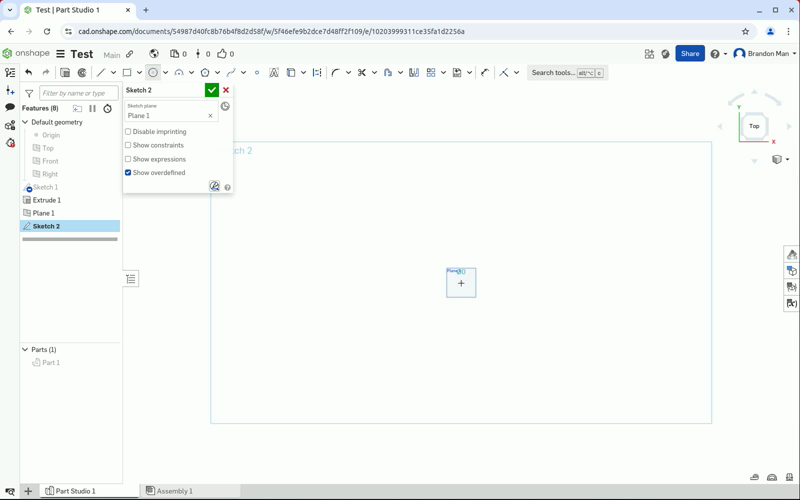
mouse_move(552, 282)
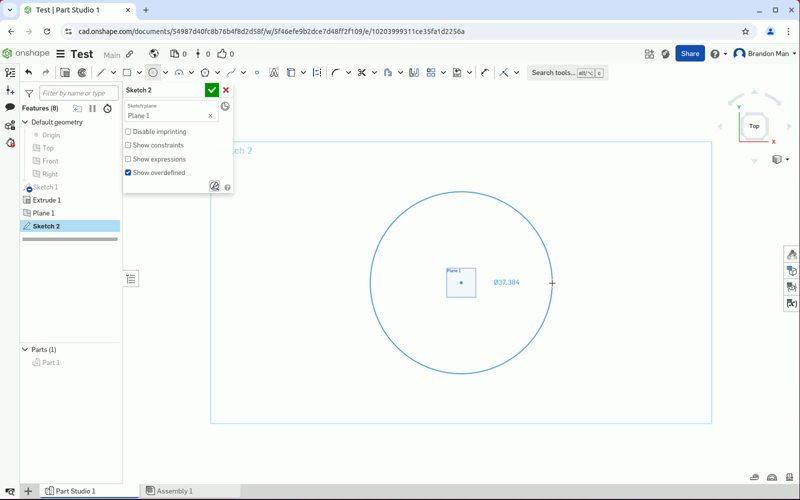
click(552, 282)
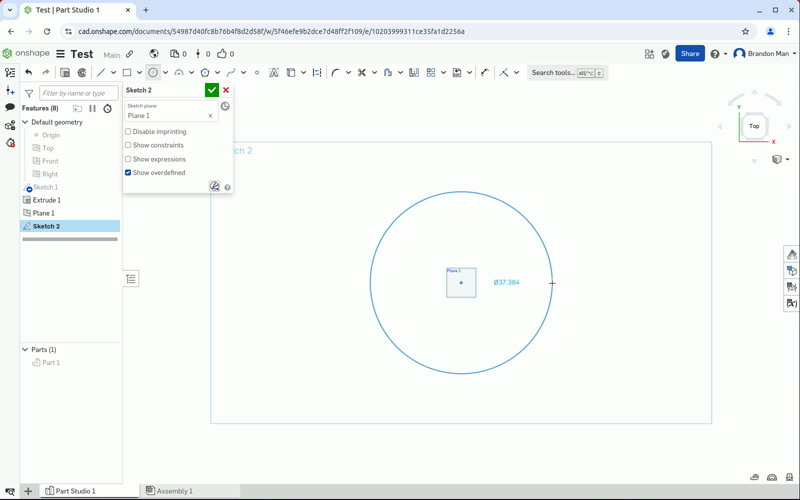
key(esc)
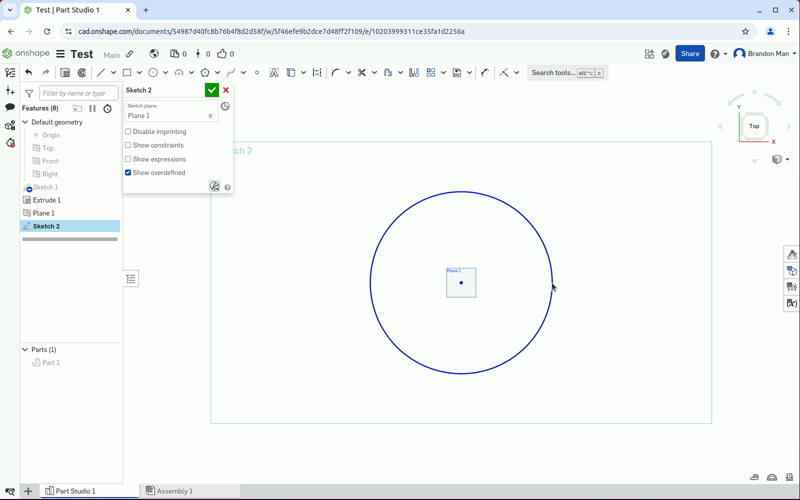
mouse_move(499, 289)
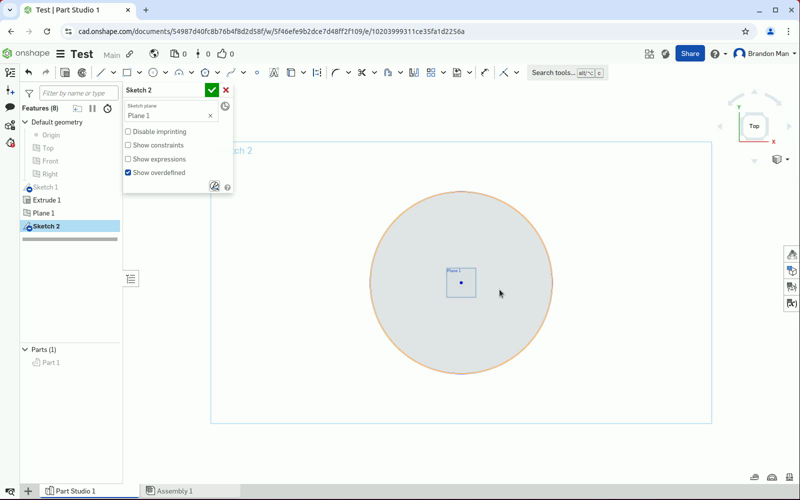
click(499, 289)
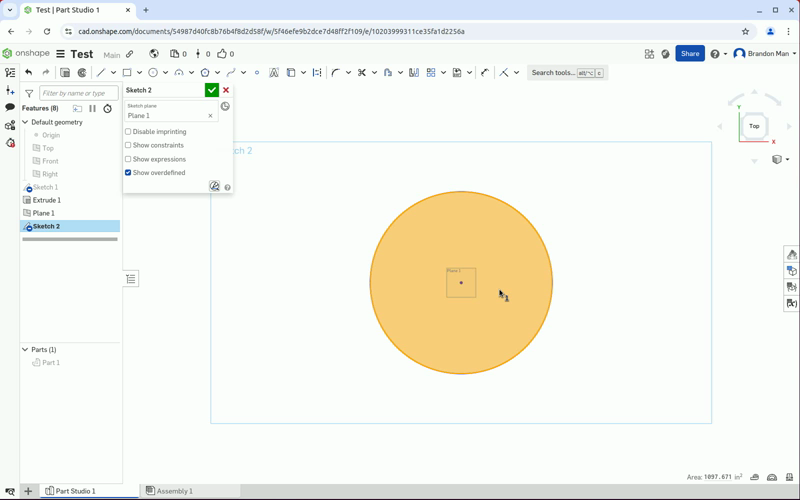
mouse_move(73, 352)
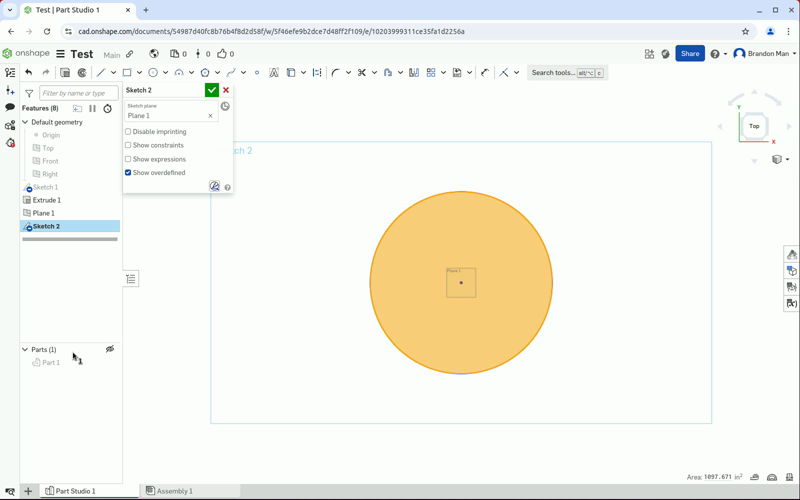
key(shift+y)
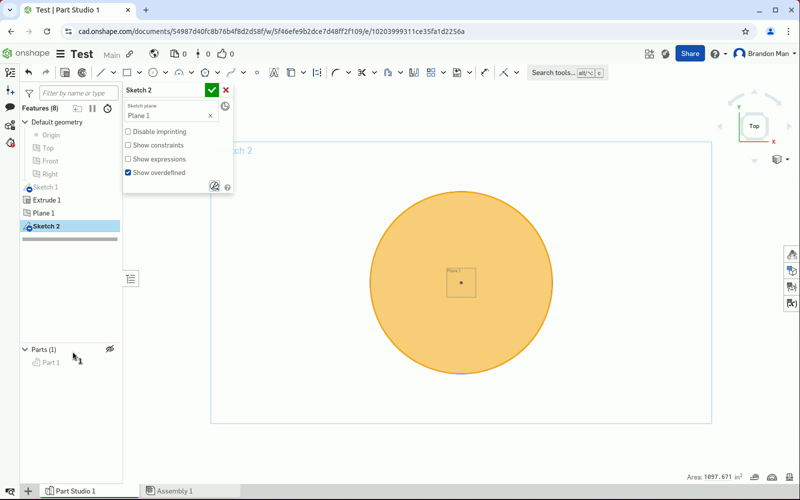
key(shift+e)
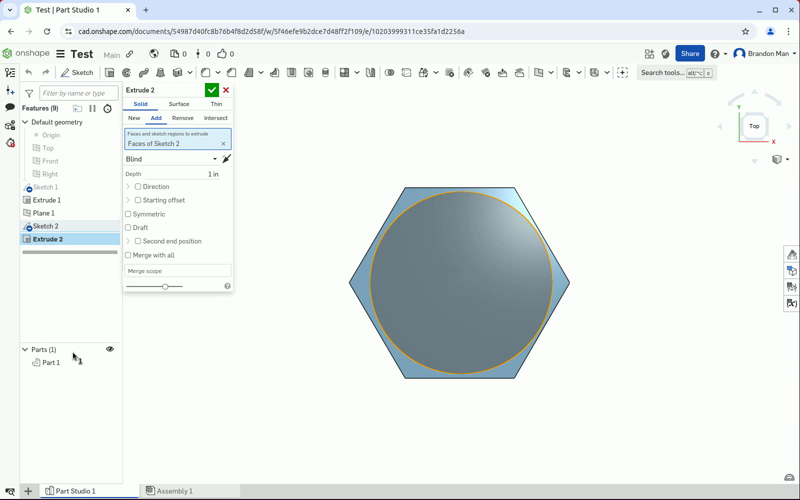
mouse_move(143, 106)
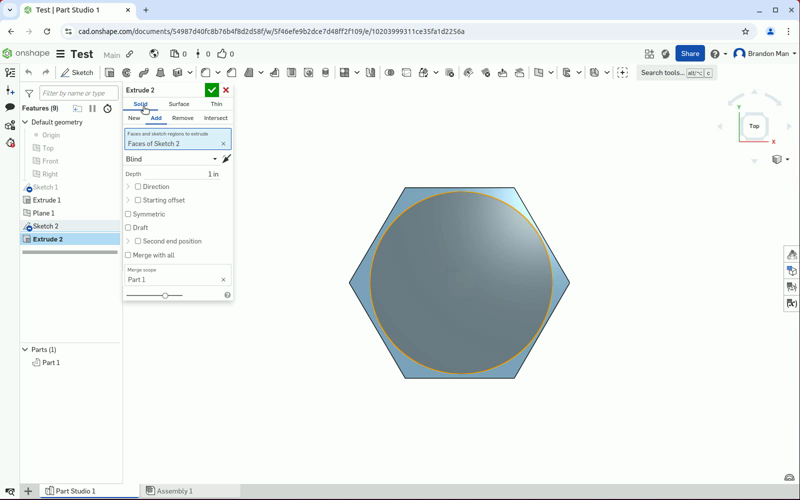
click(143, 106)
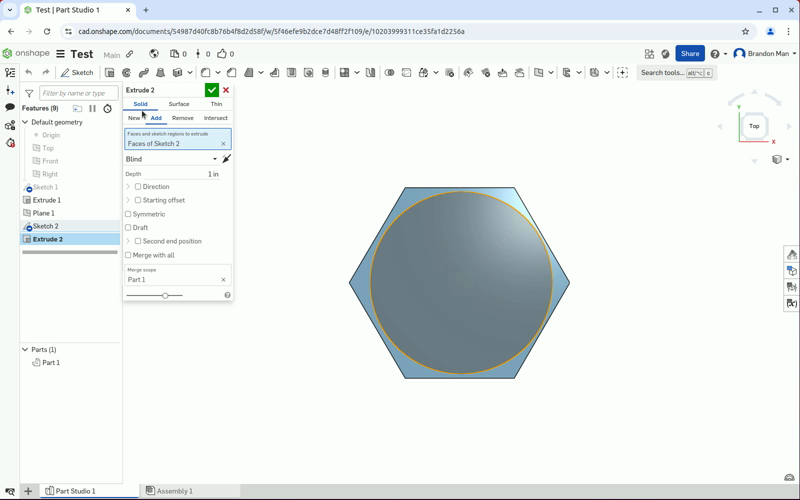
mouse_move(137, 120)
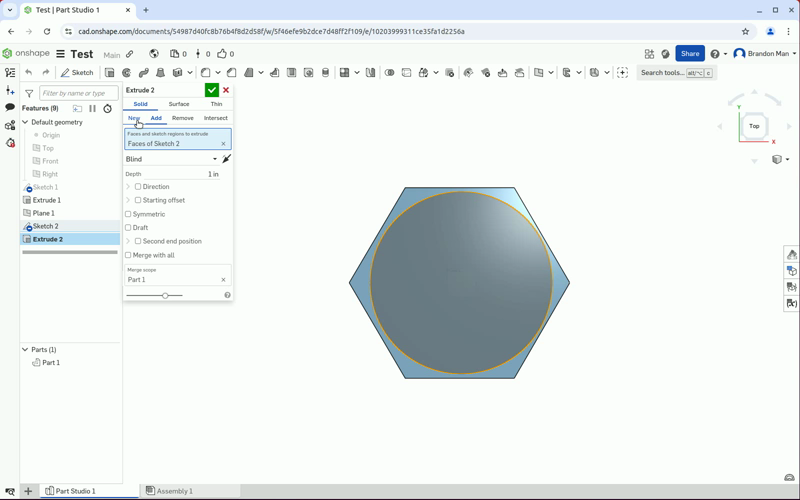
click(137, 120)
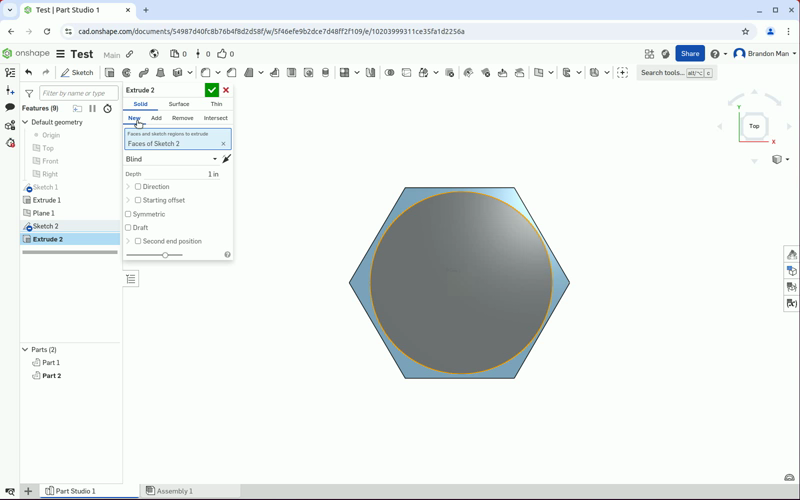
key(tab, 4)
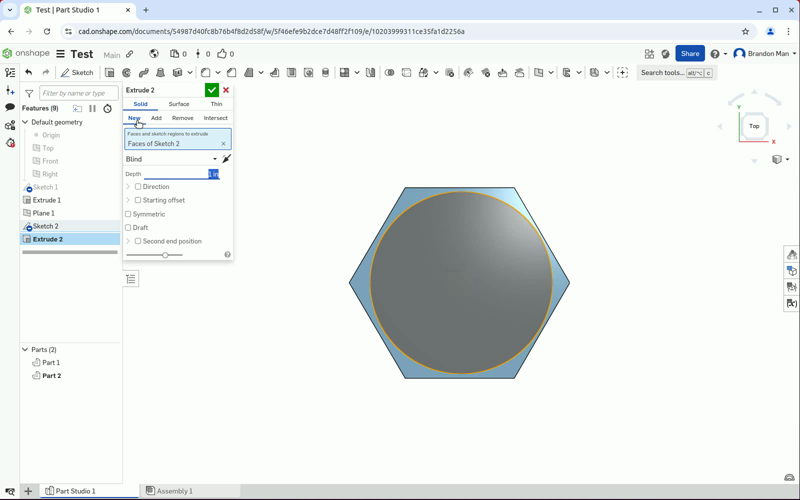
text(7.703)
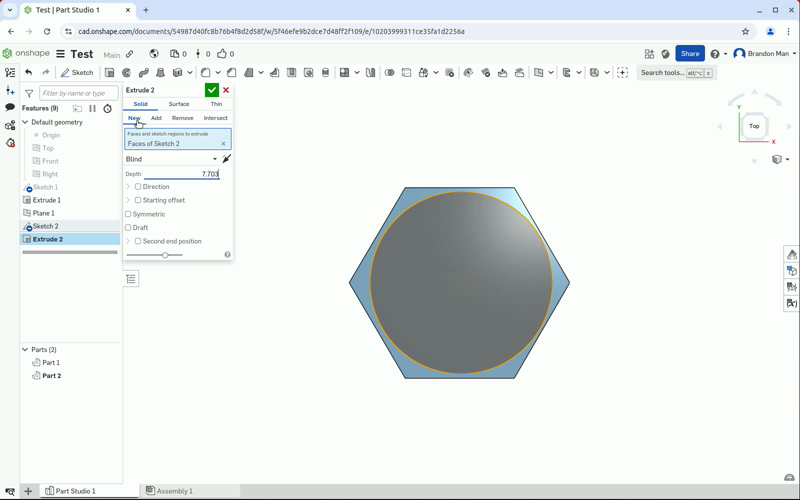
key(enter)
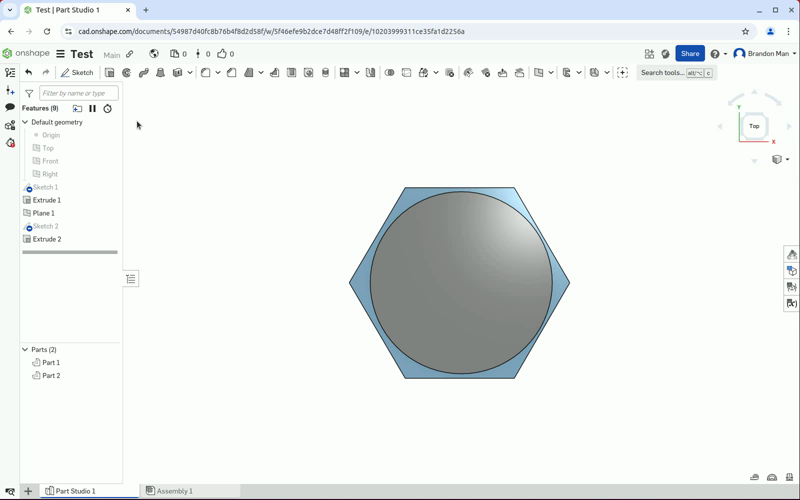
key(shift+h)
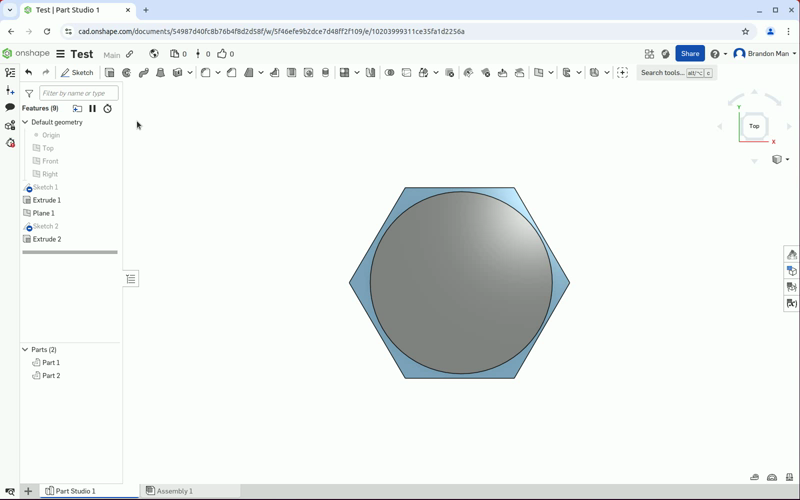
key(shift+h)
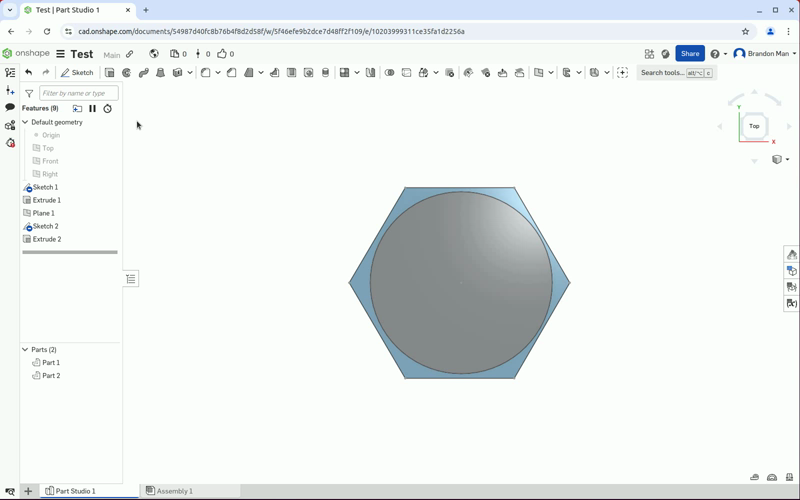
key(shift+7)
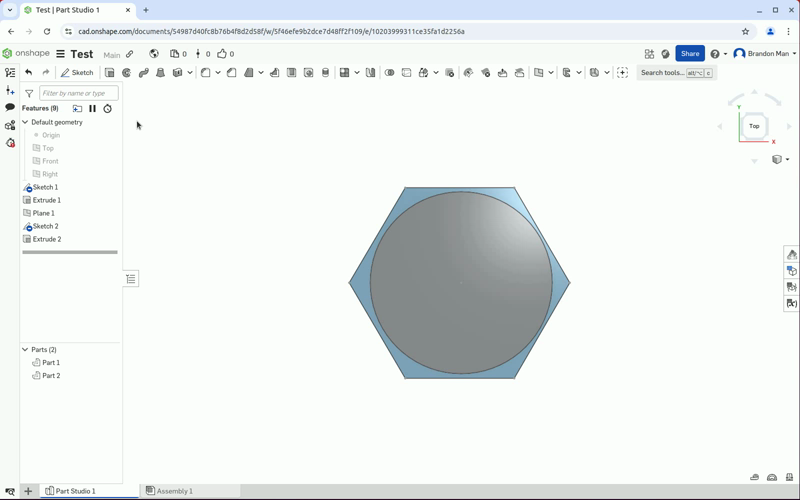
key(up, 3)
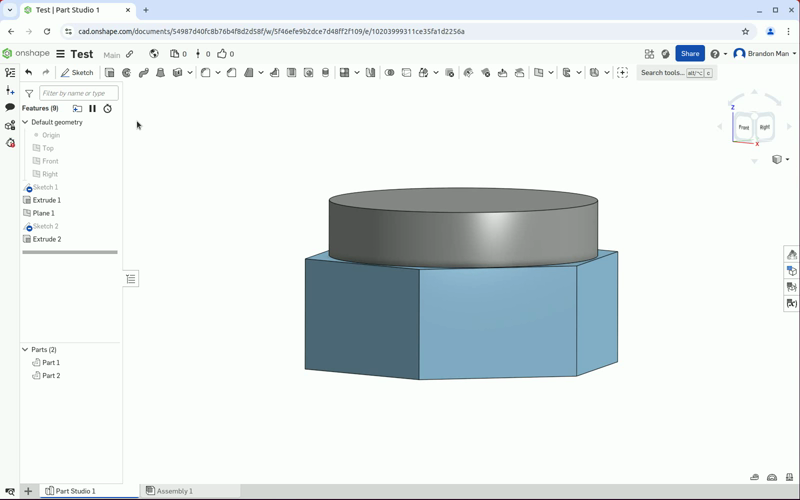
key(left, 3)
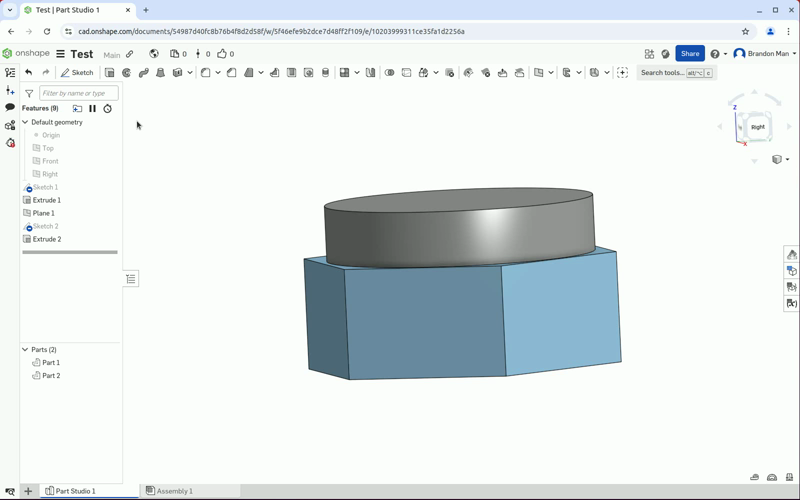
key(right, 3)
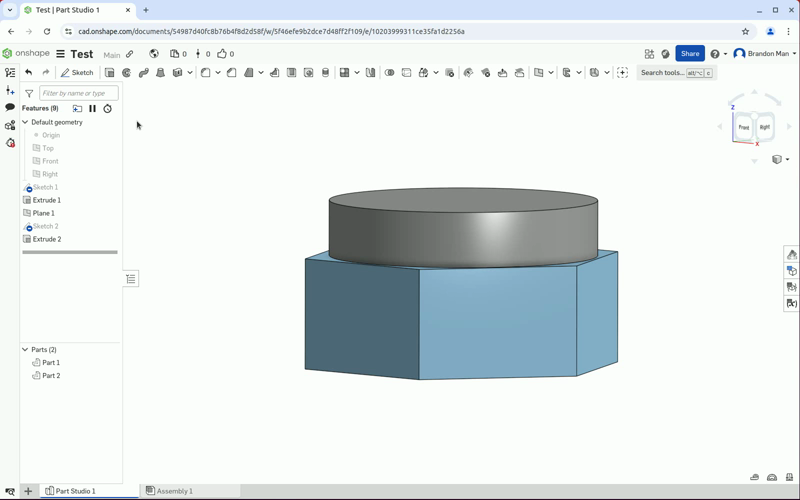
key(down, 3)
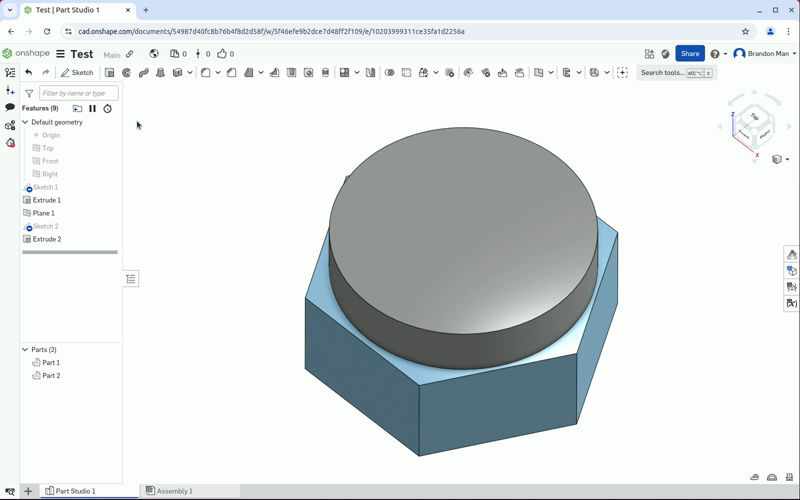
mouse_move(73, 189)
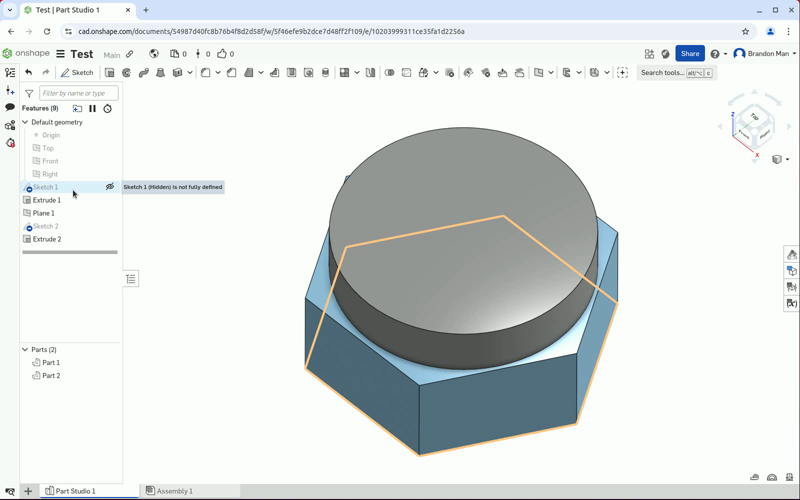
click(73, 189)